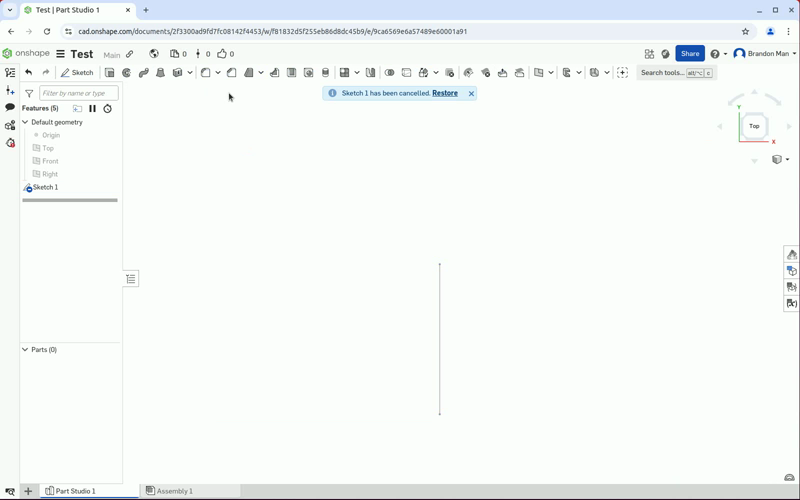
key(shift+h)
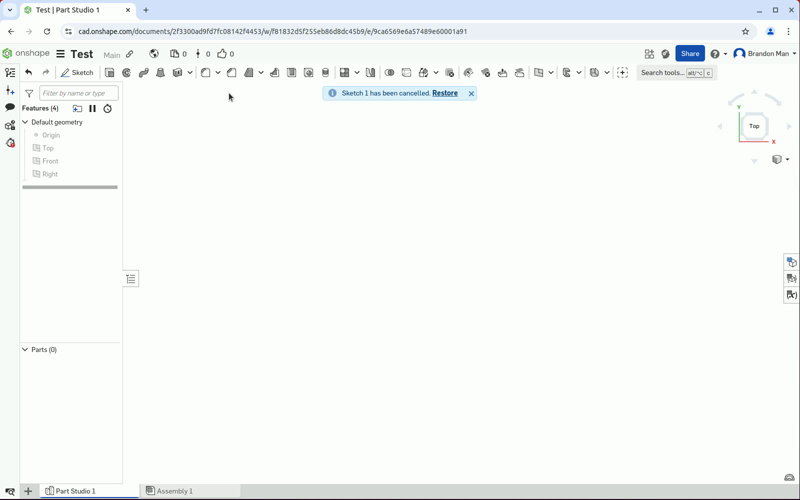
mouse_move(73, 352)
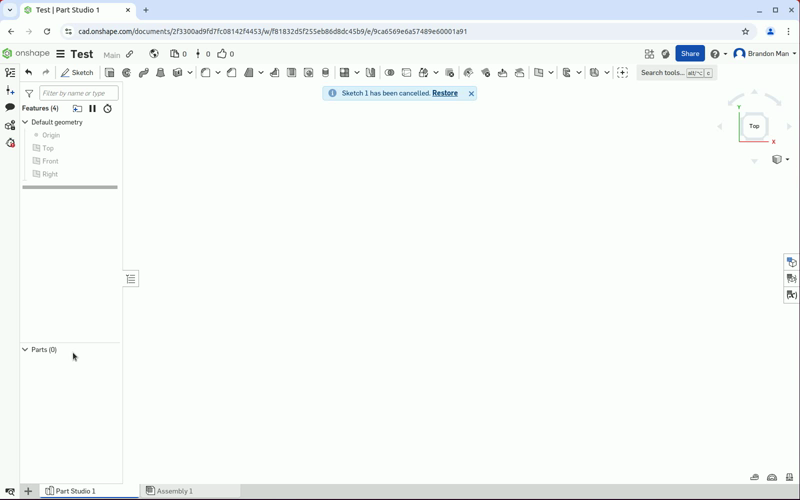
key(y)
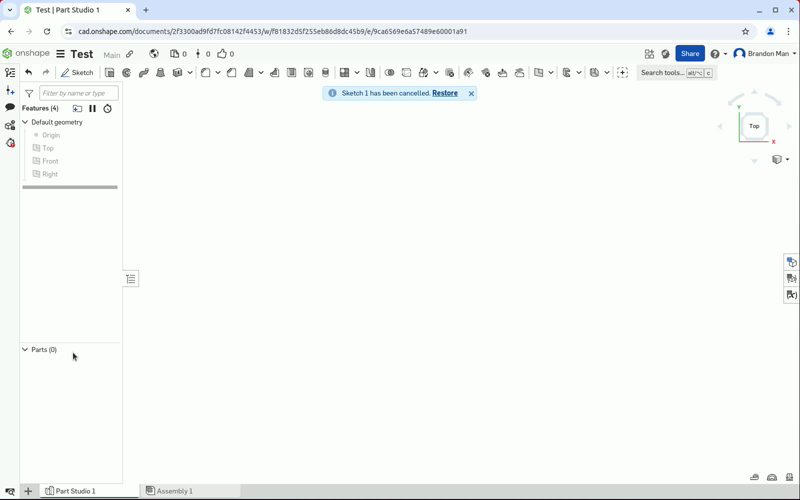
key(shift+p)
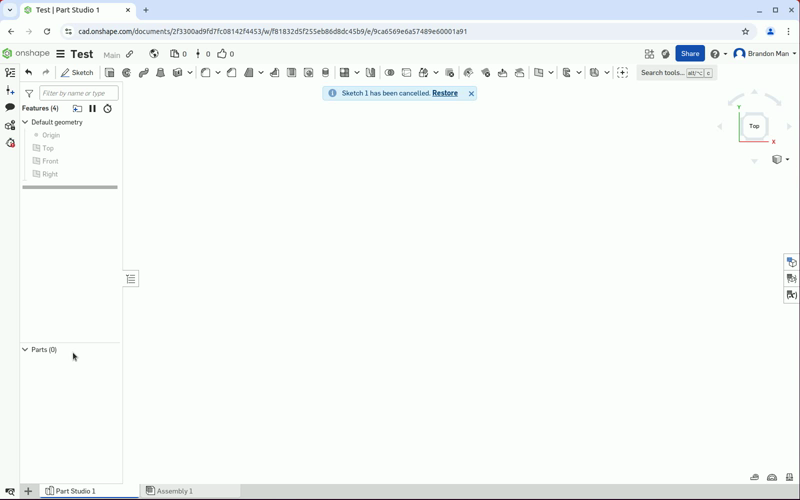
key(space)
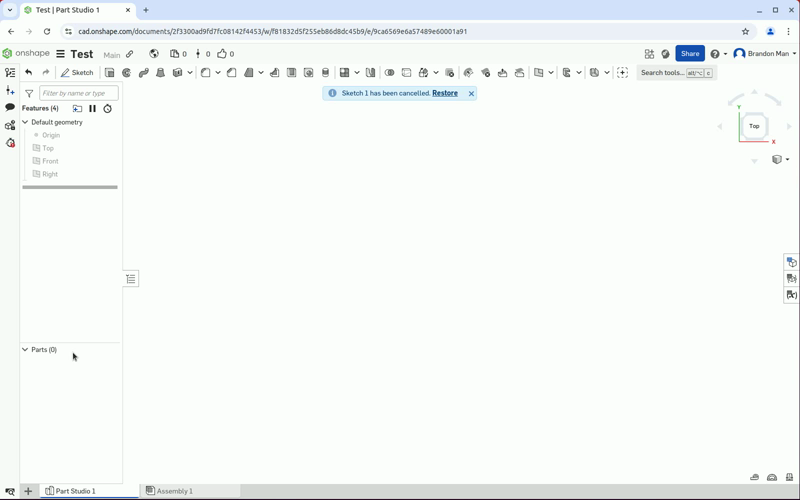
key_down(shift)
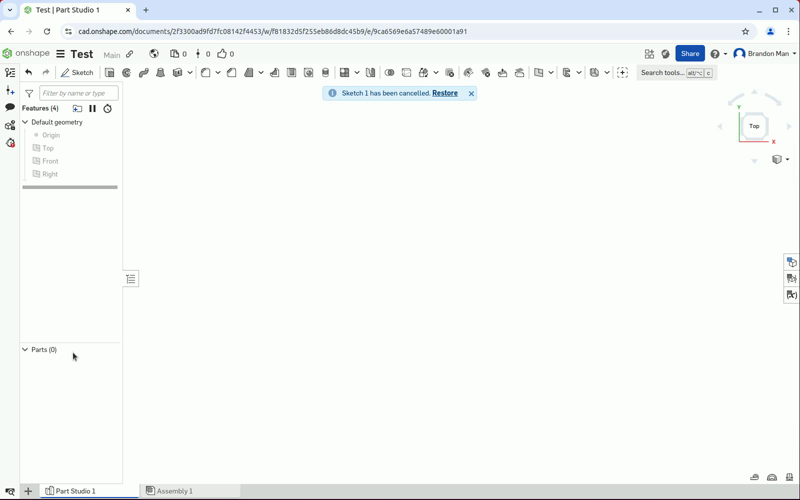
key(up)
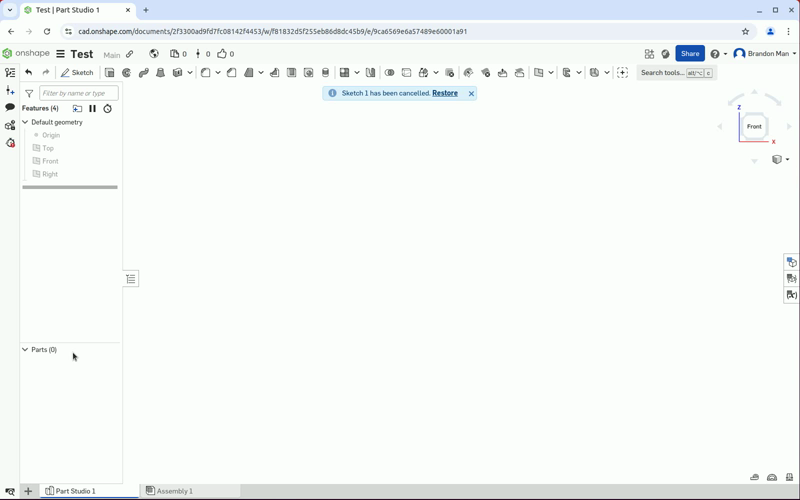
key_up(shift)
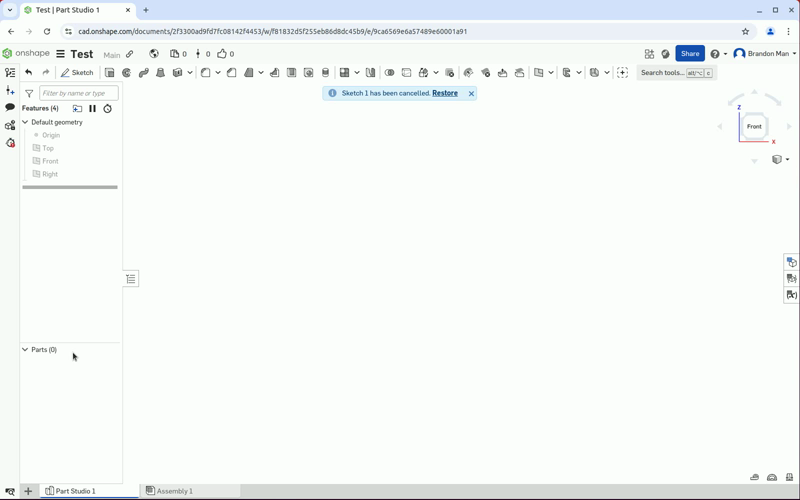
mouse_move(73, 352)
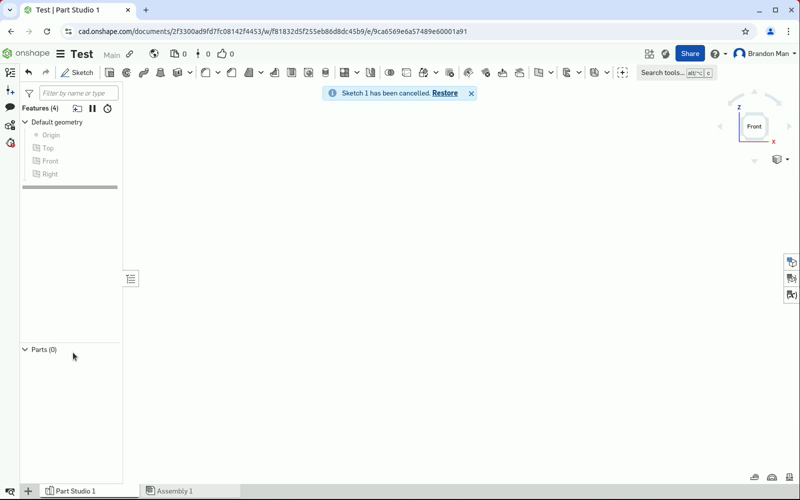
key(shift+y)
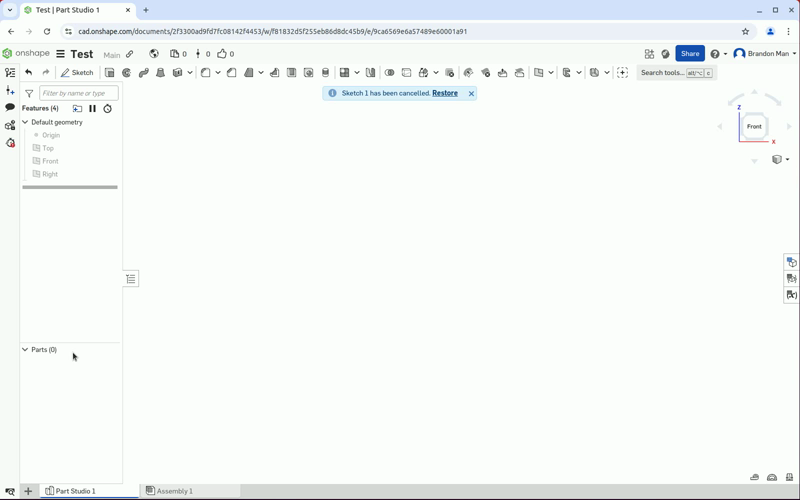
key(shift+s)
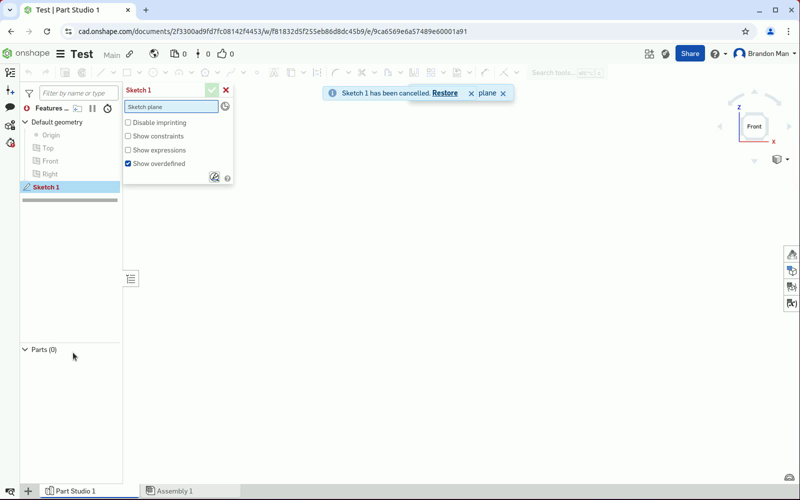
mouse_move(73, 163)
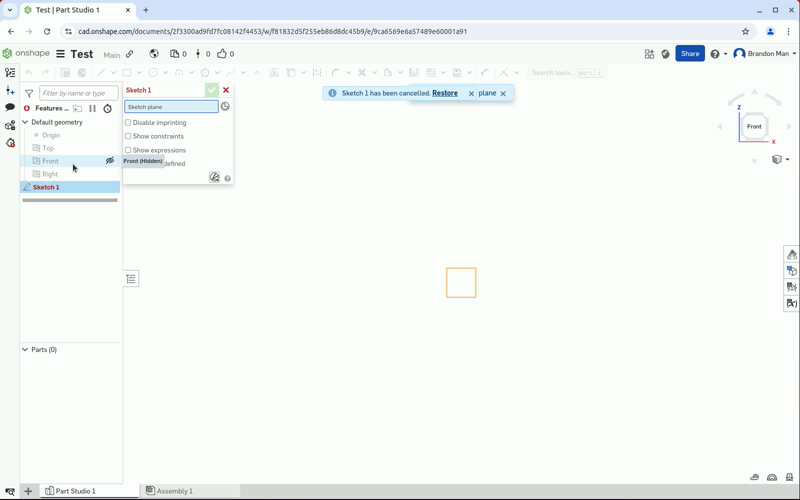
click(73, 163)
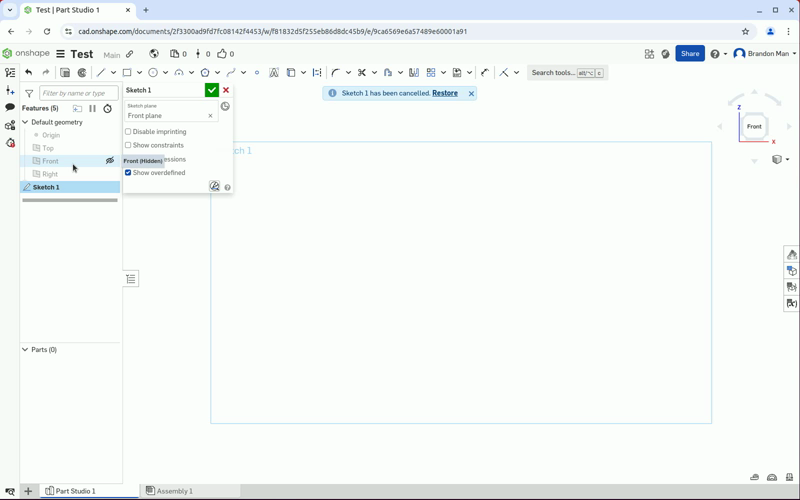
mouse_move(73, 352)
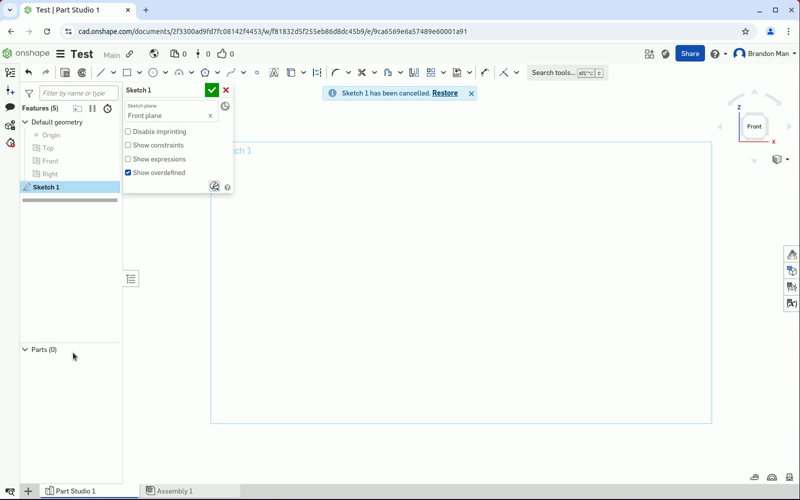
key(y)
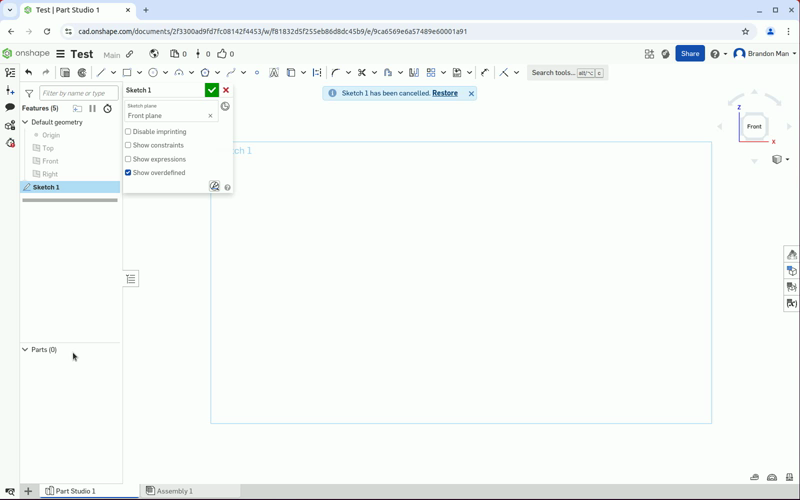
key(l)
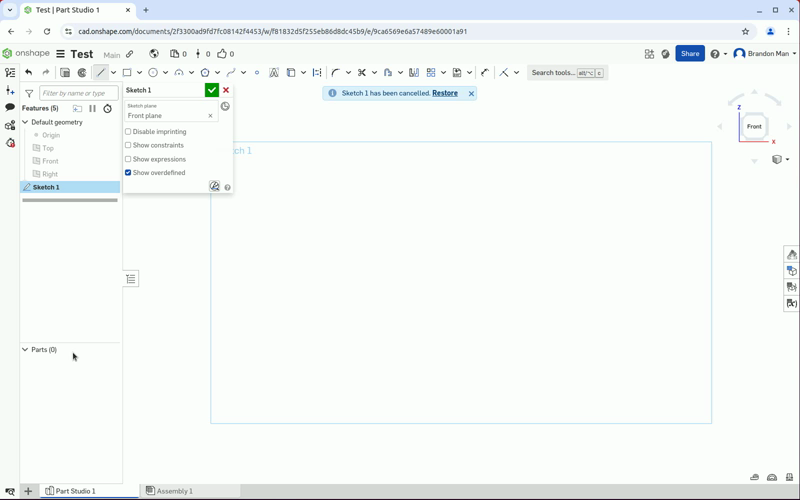
key_down(shift)
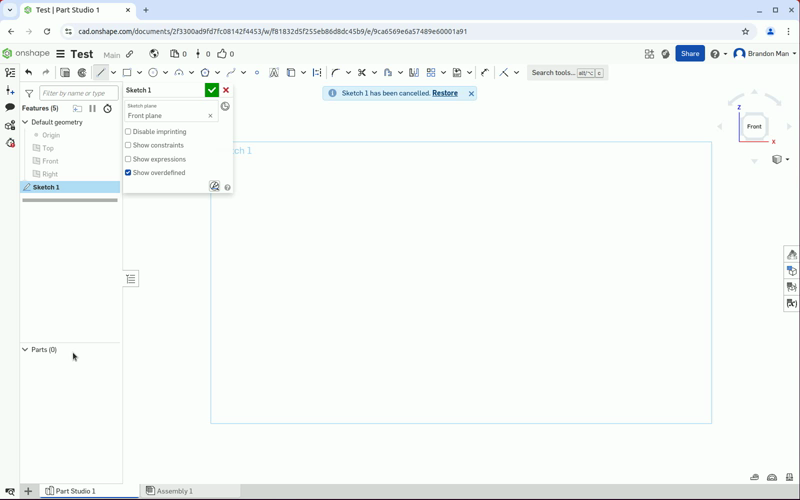
mouse_move(460, 395)
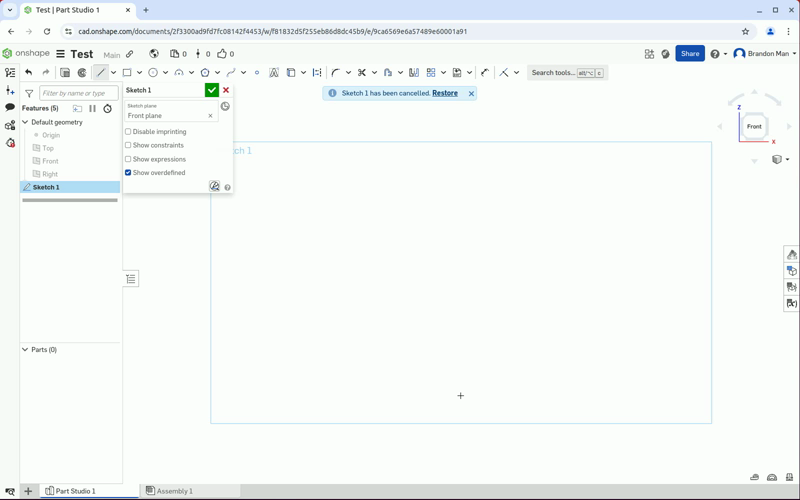
click(460, 395)
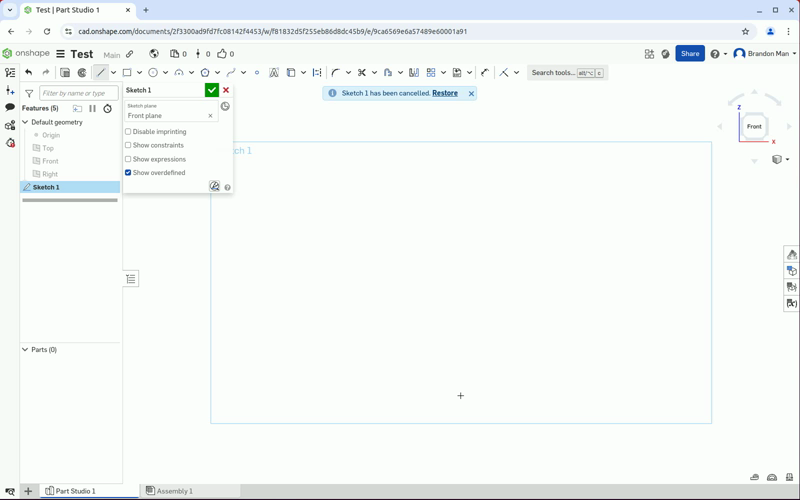
key_up(shift)
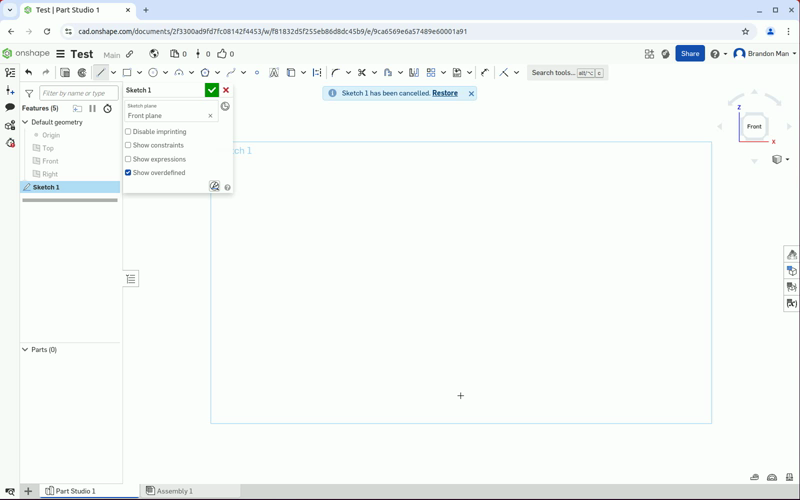
key_down(shift)
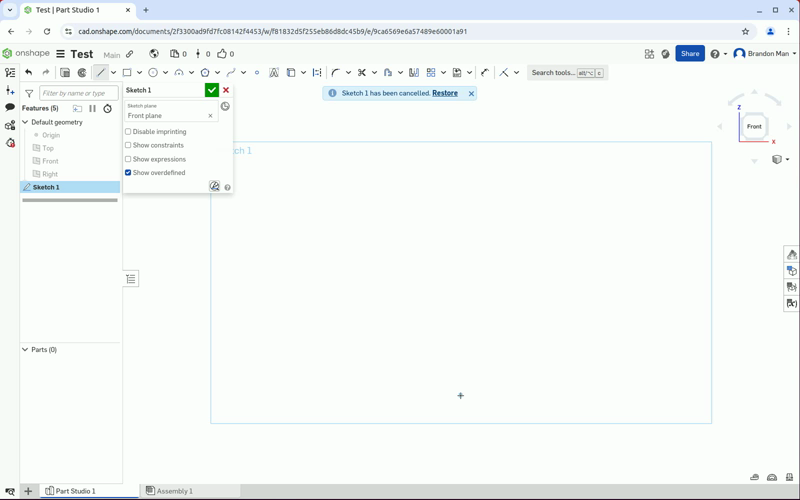
mouse_move(573, 395)
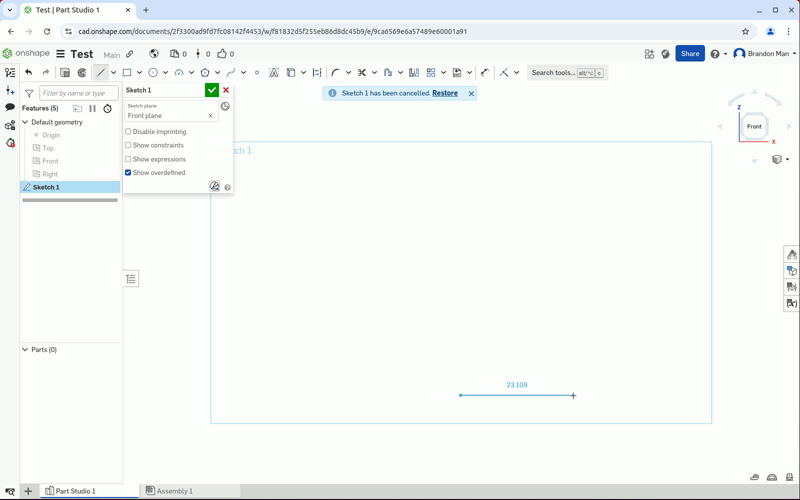
click(573, 395)
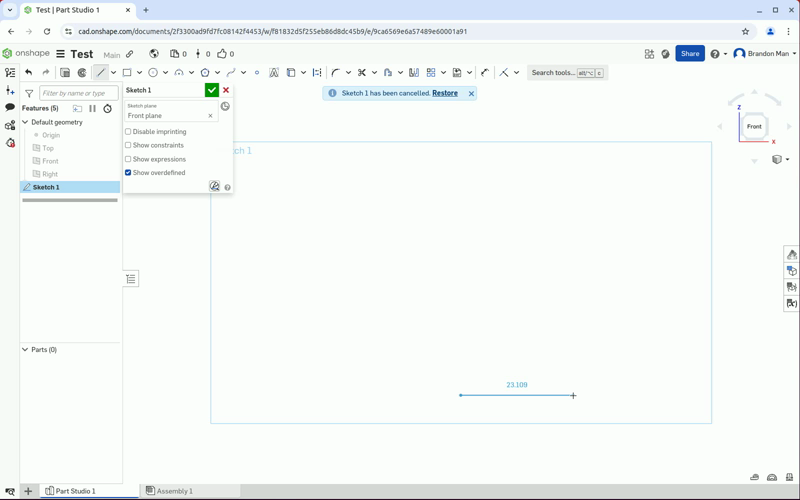
key_up(shift)
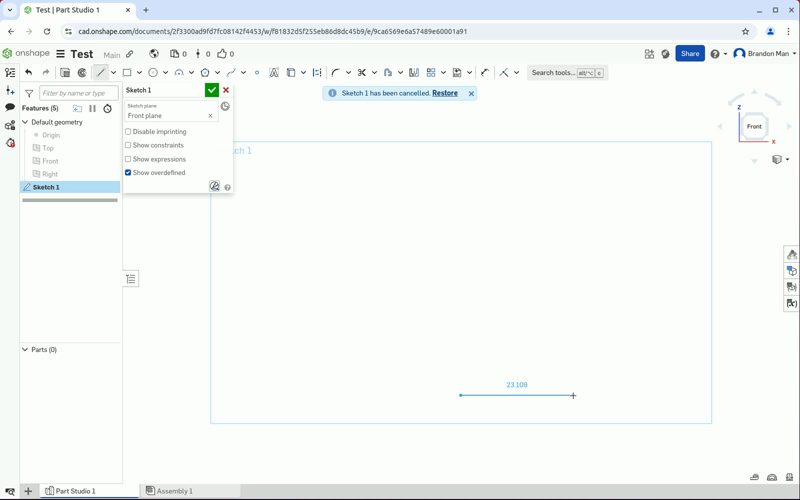
key_down(shift)
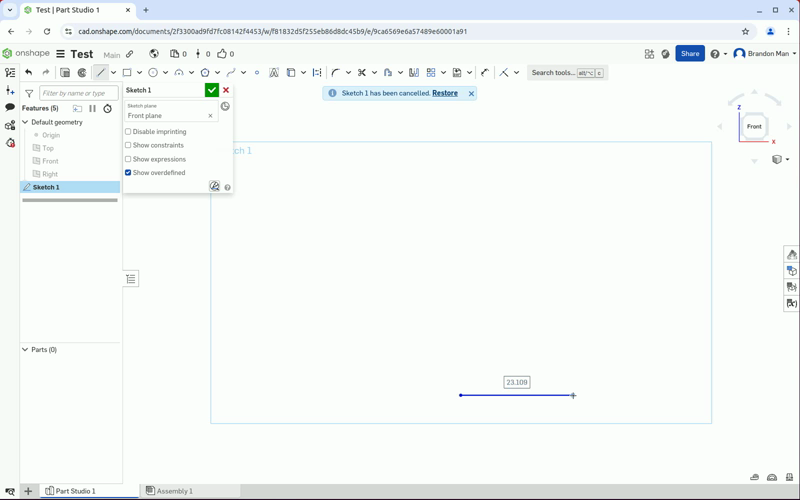
mouse_move(573, 282)
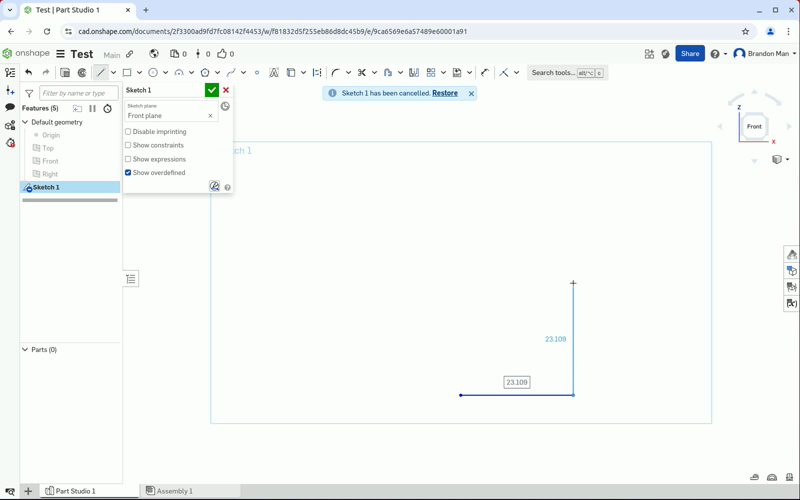
click(573, 282)
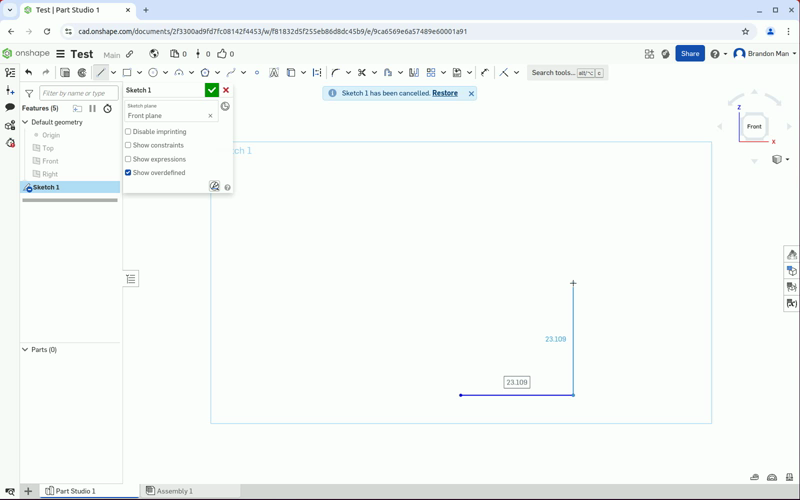
key_up(shift)
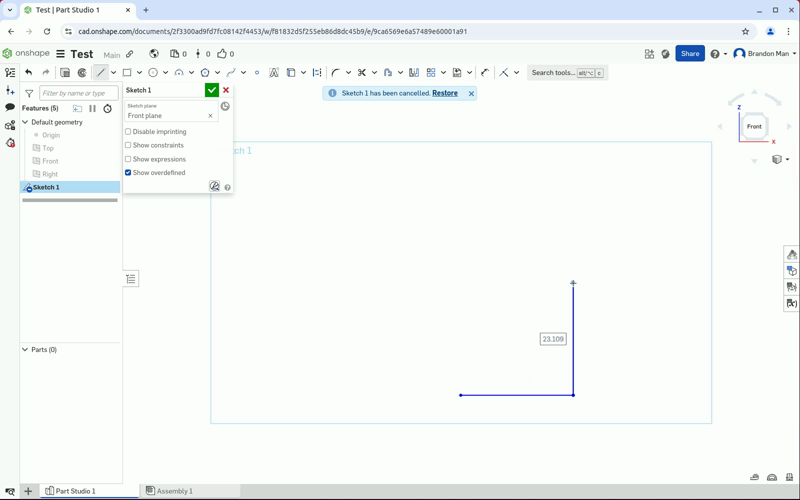
key_down(shift)
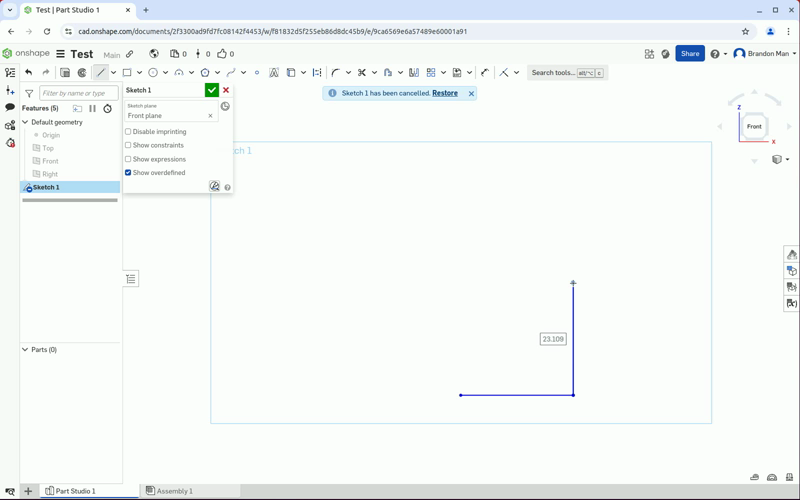
mouse_move(460, 282)
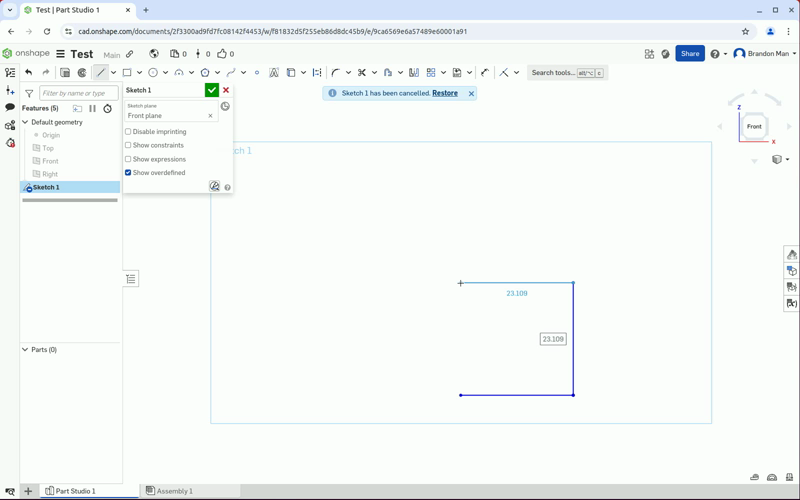
click(460, 282)
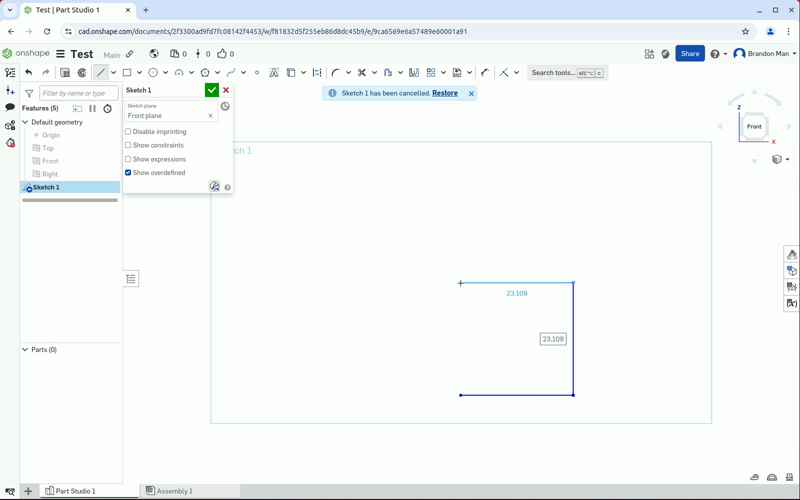
key_up(shift)
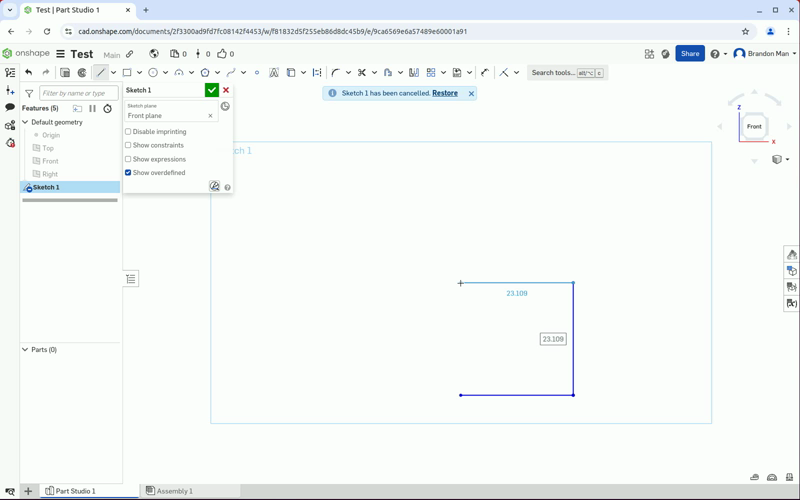
key_down(shift)
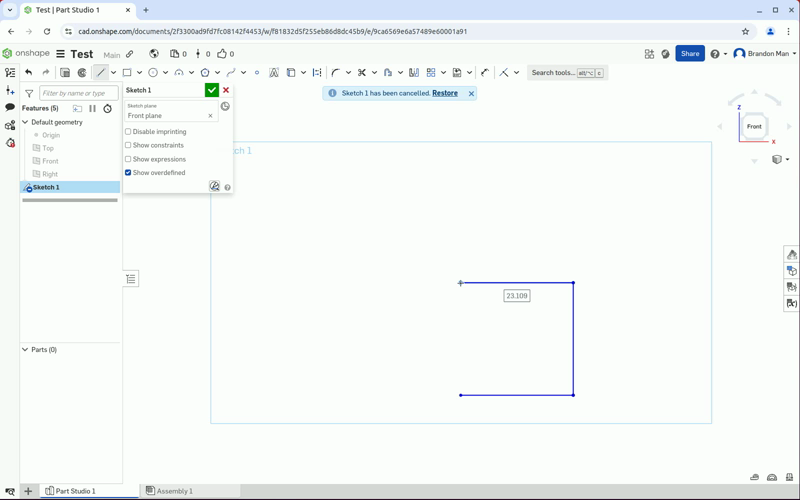
mouse_move(460, 395)
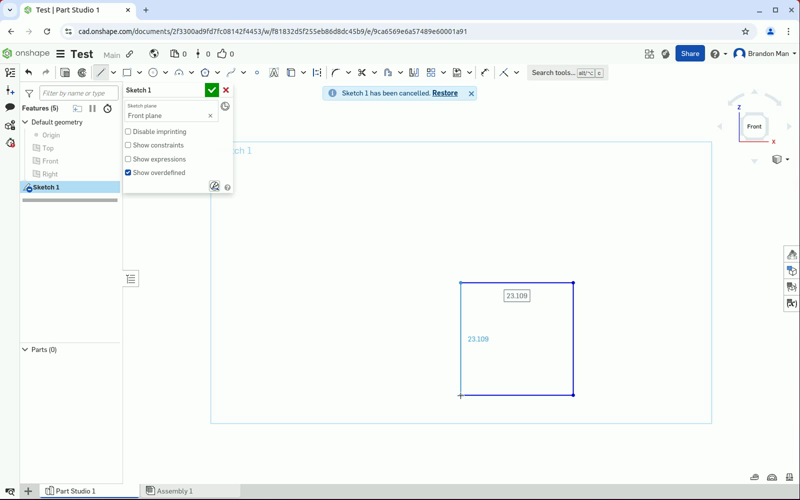
key_up(shift)
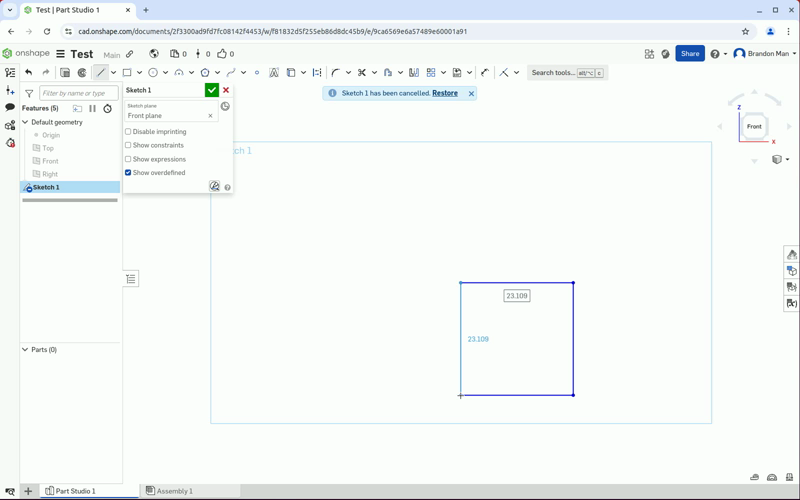
click(460, 395)
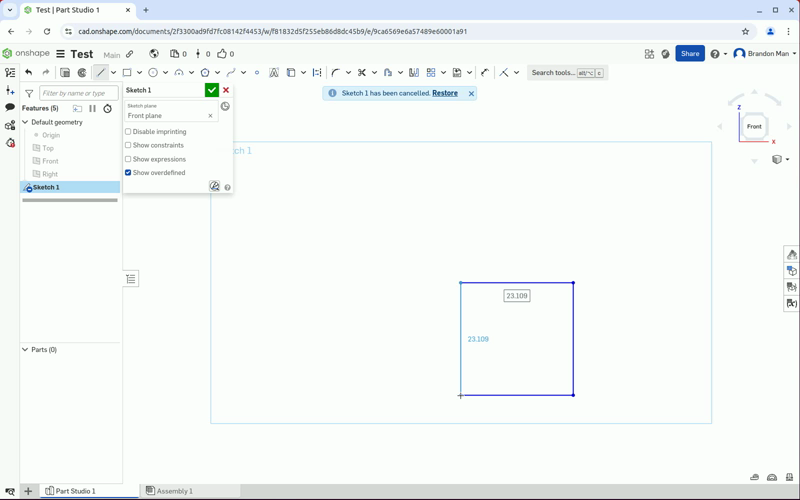
key(esc)
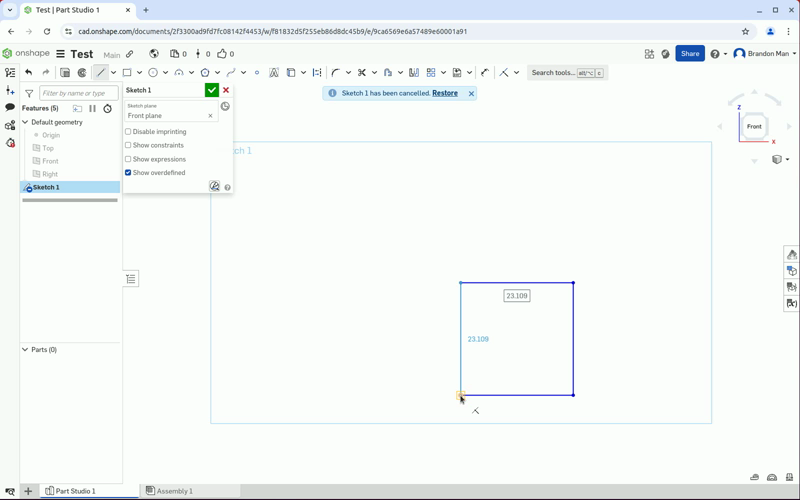
mouse_move(469, 379)
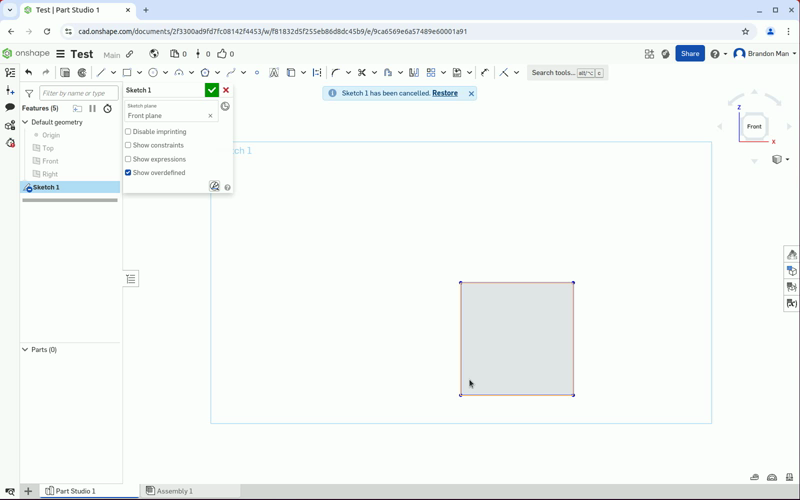
click(469, 379)
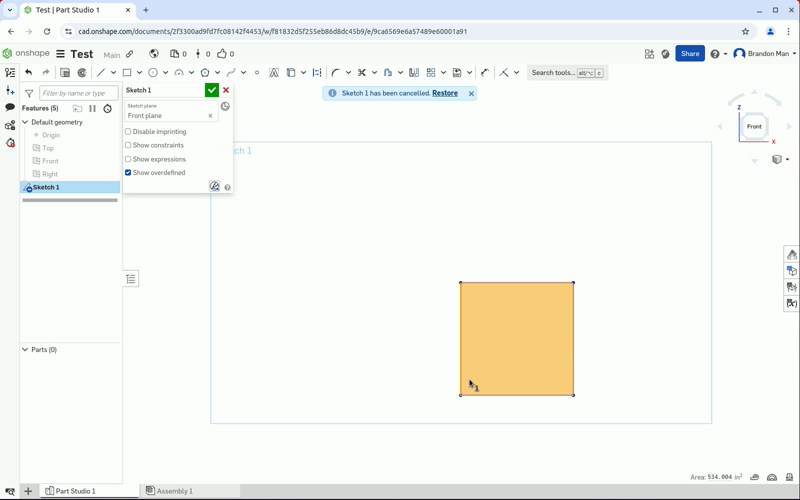
mouse_move(73, 352)
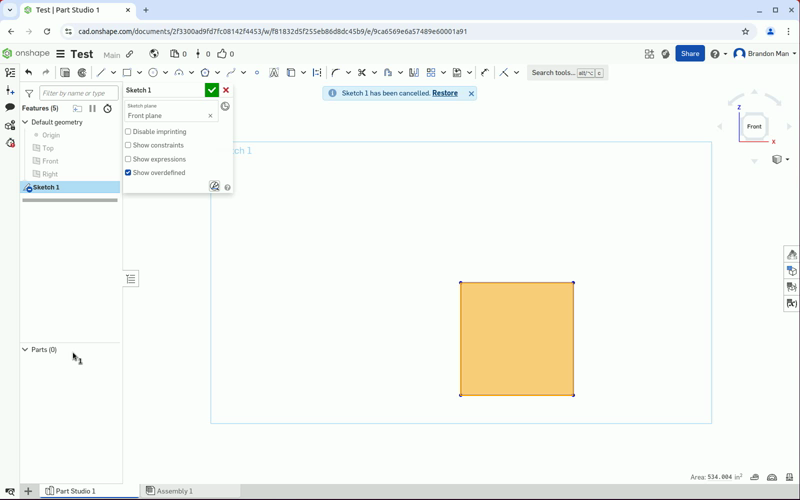
key(shift+y)
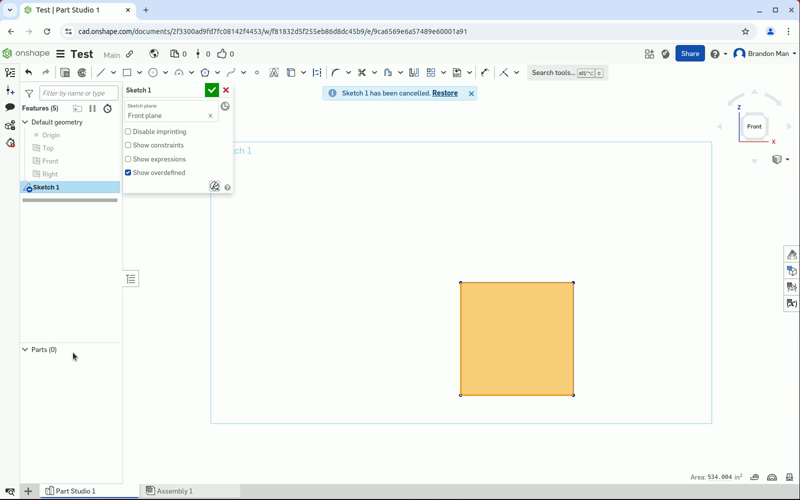
key(shift+e)
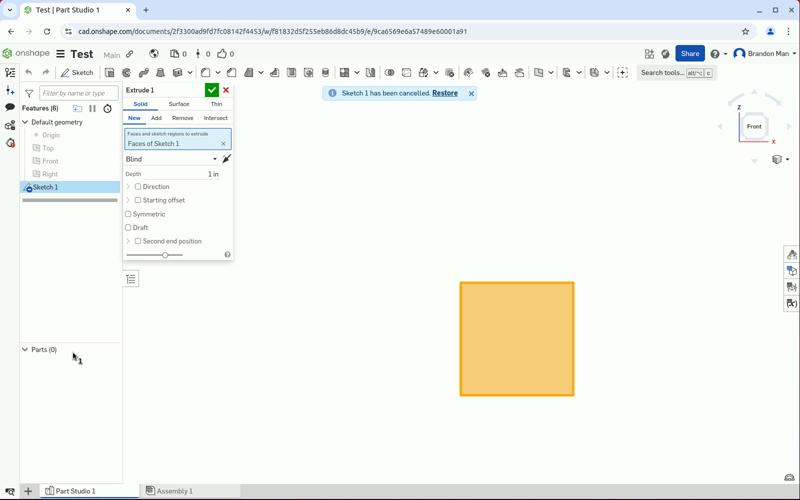
mouse_move(143, 106)
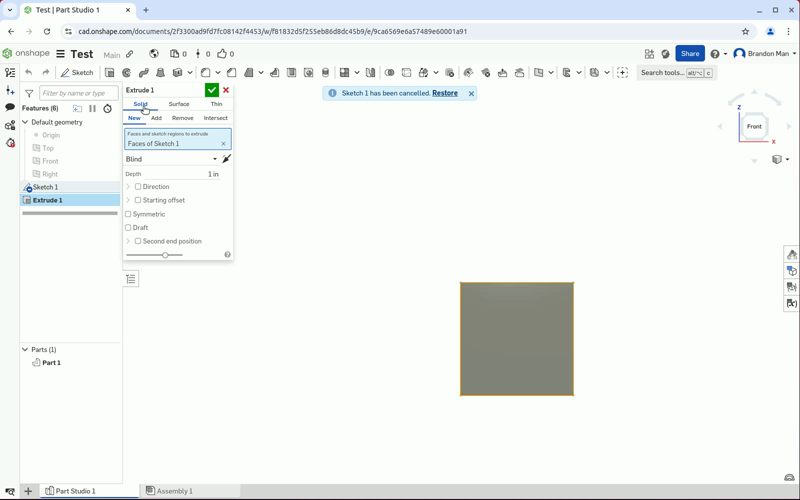
click(143, 106)
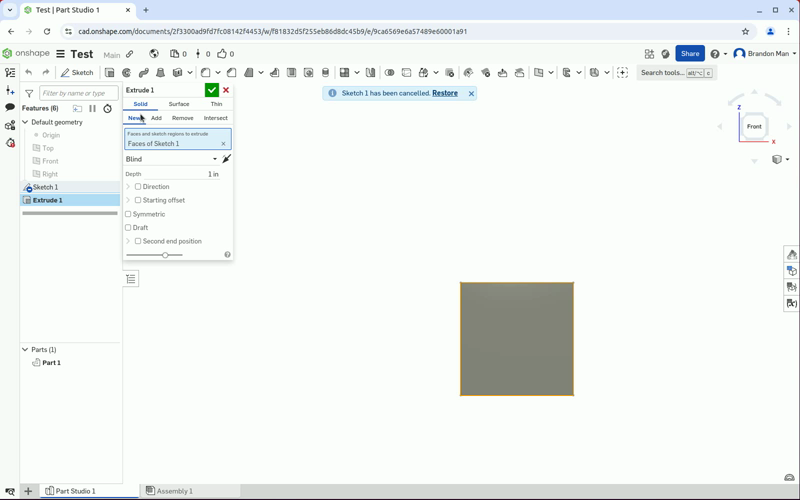
mouse_move(137, 120)
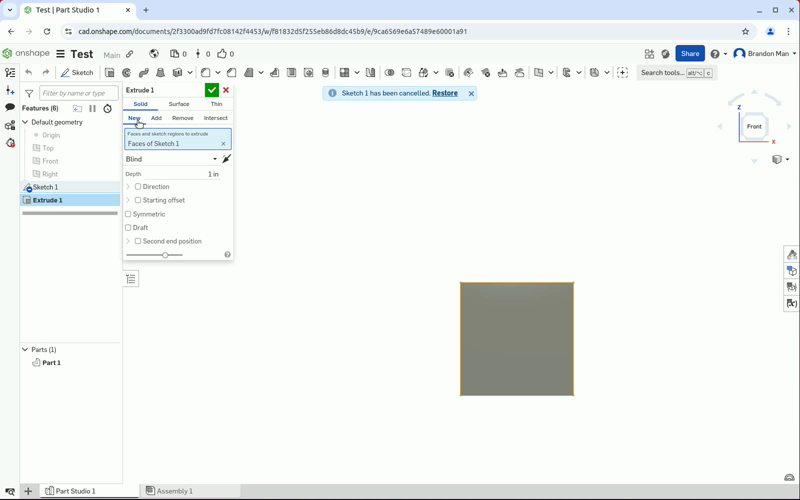
click(137, 120)
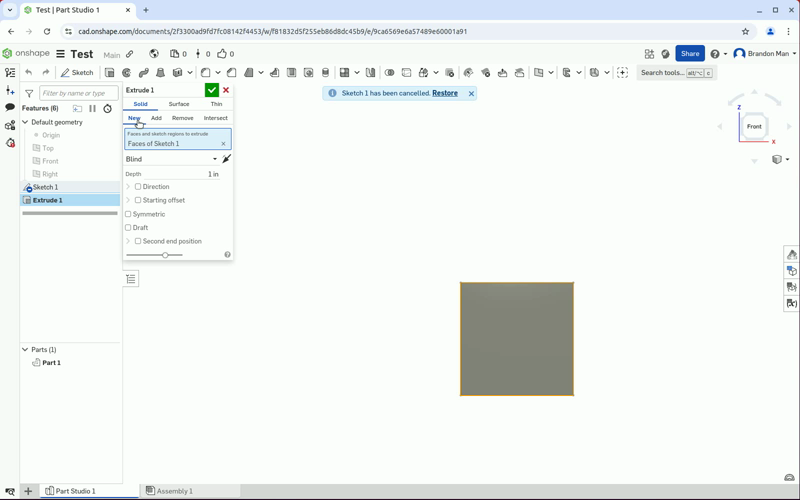
key(tab, 4)
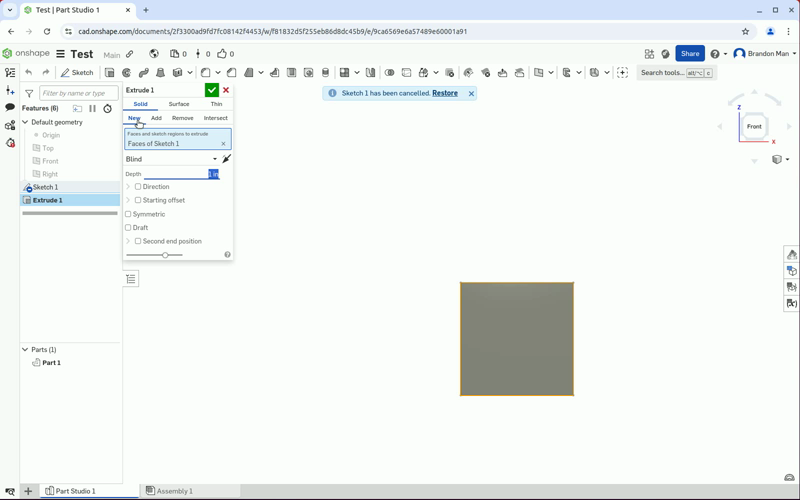
text(23.108)
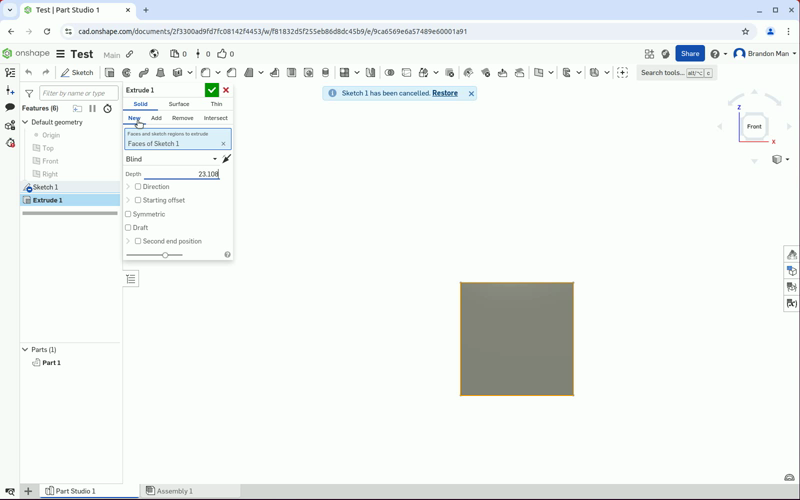
key(enter)
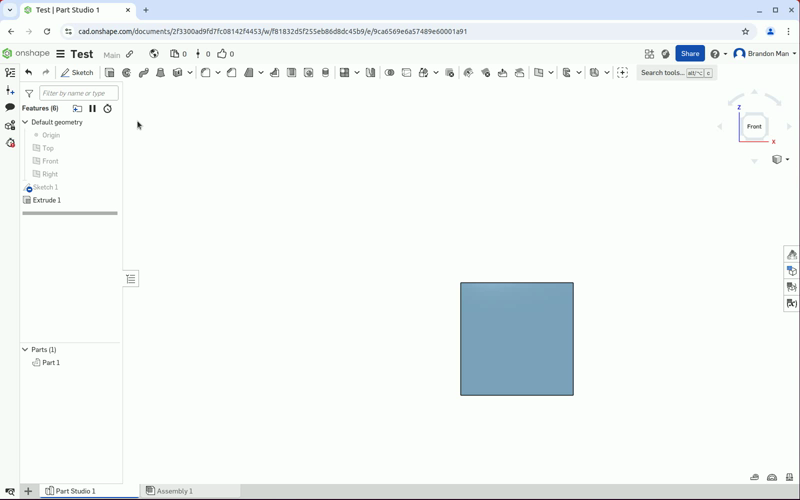
key(shift+h)
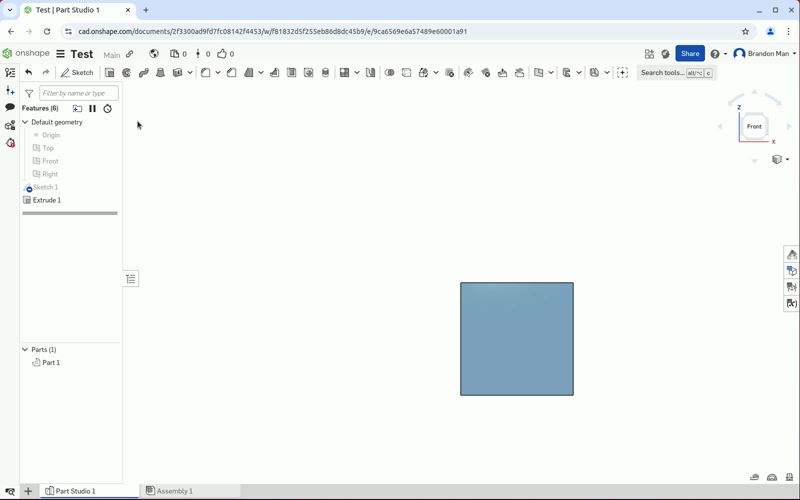
key(shift+h)
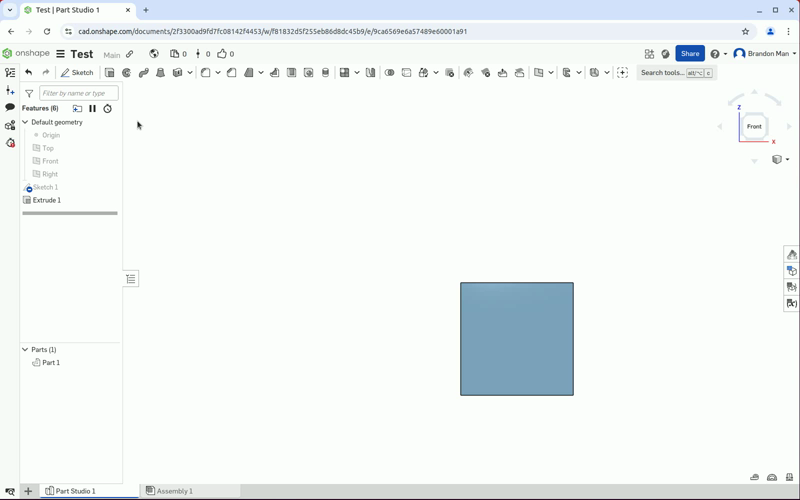
mouse_move(73, 189)
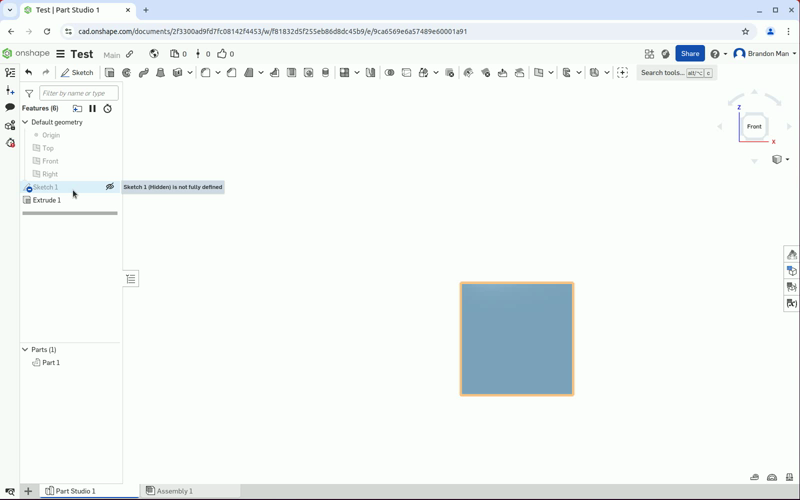
click(73, 189)
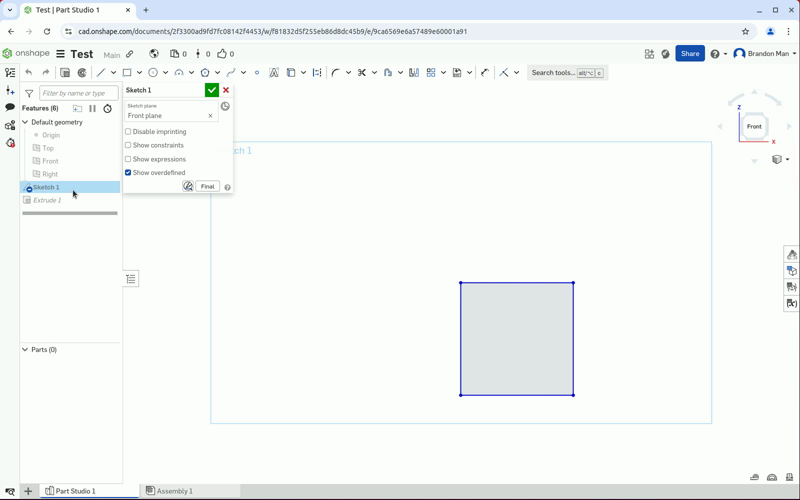
mouse_move(229, 92)
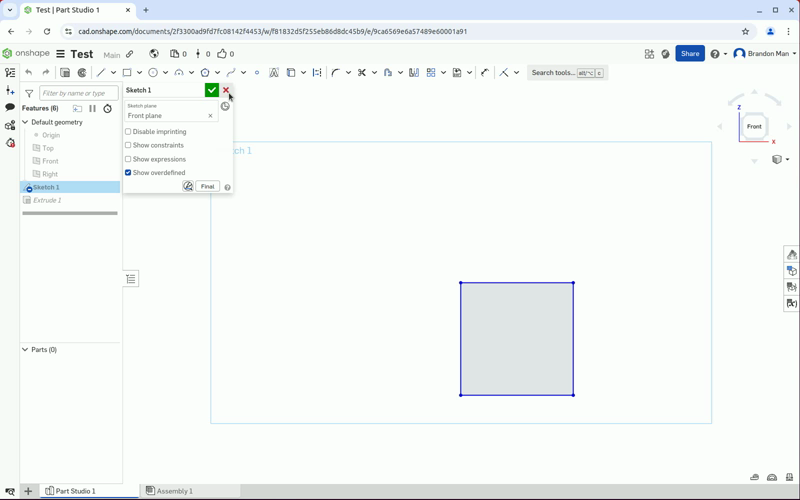
click(229, 92)
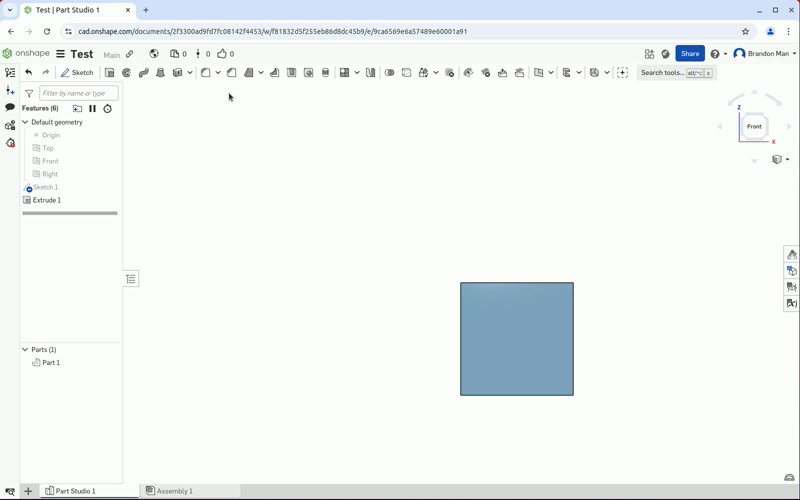
mouse_move(73, 352)
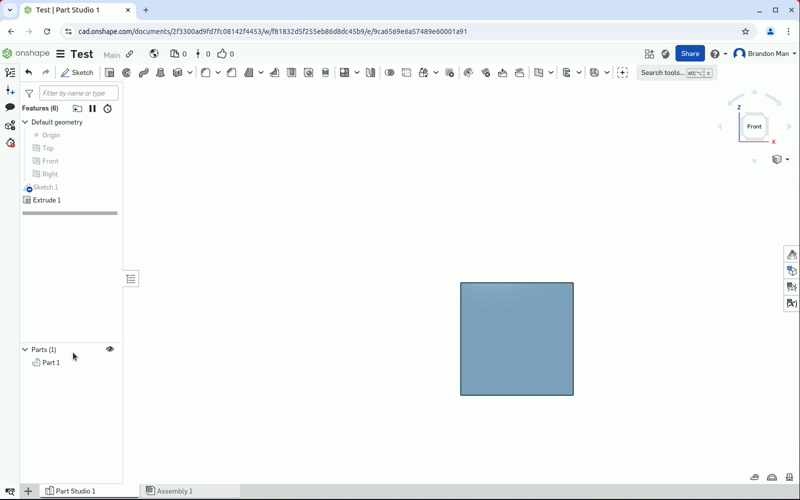
key(y)
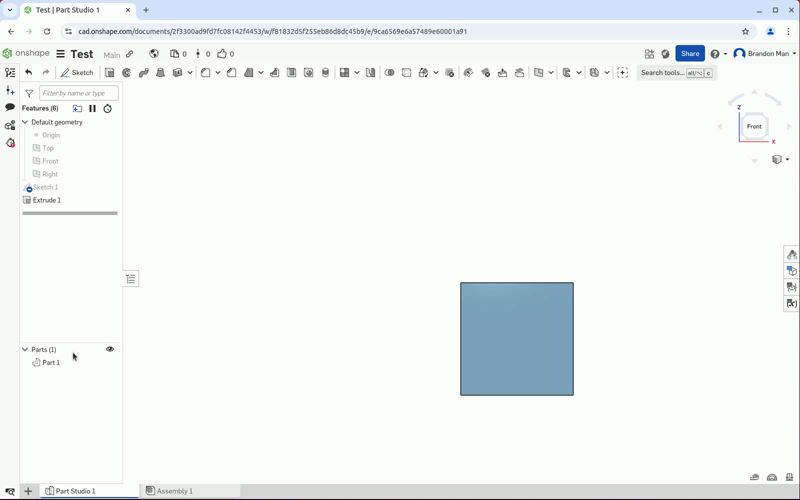
key(shift+p)
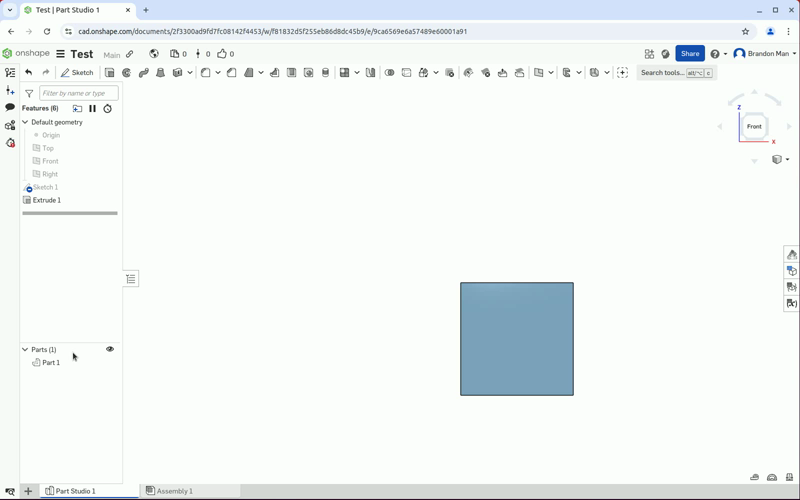
key(space)
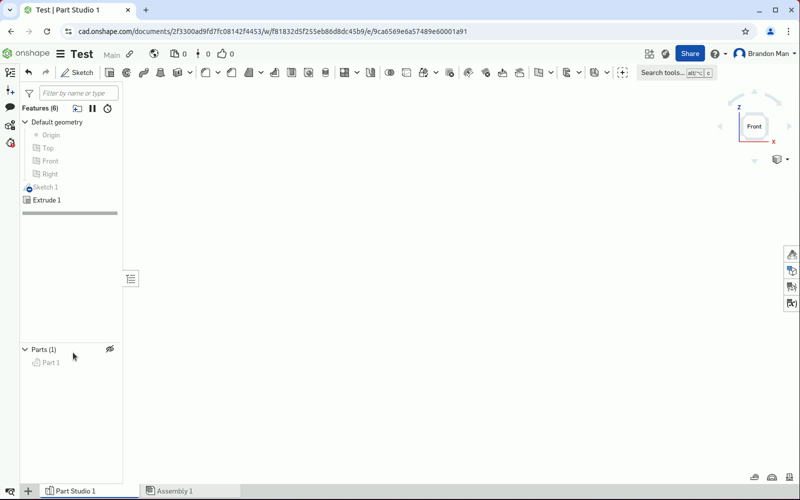
key_down(shift)
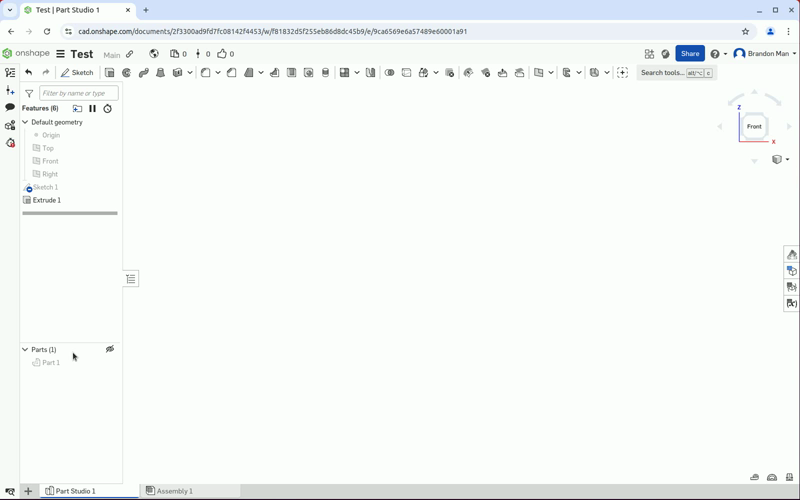
key(down)
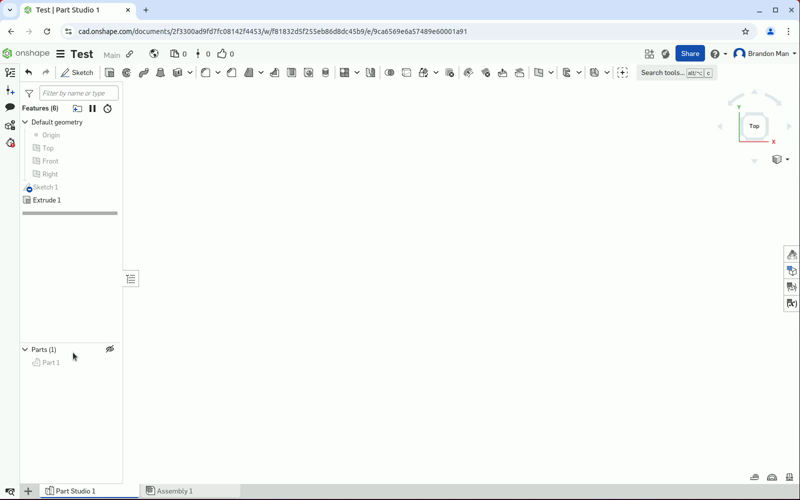
key_up(shift)
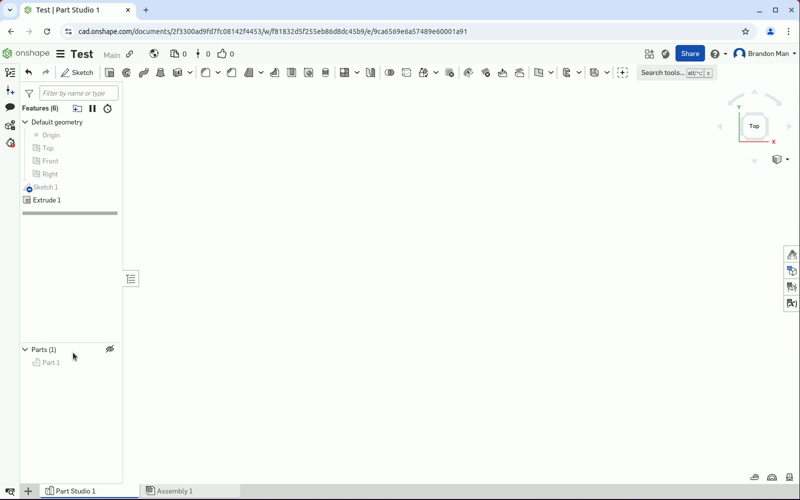
mouse_move(73, 352)
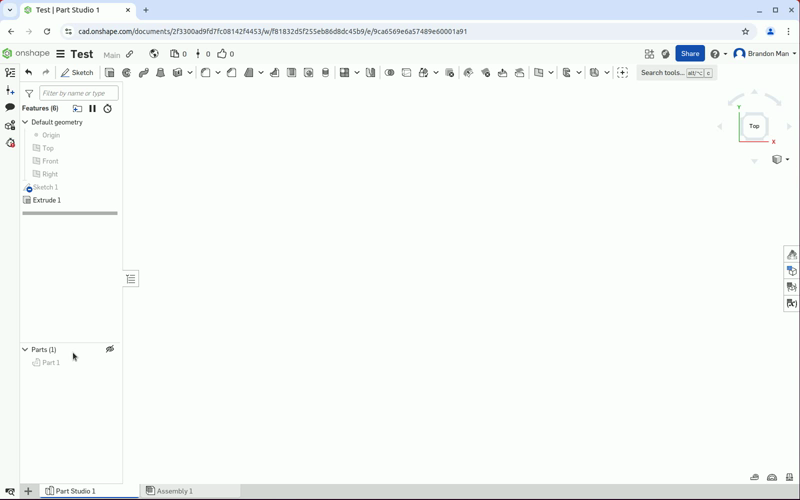
key(shift+y)
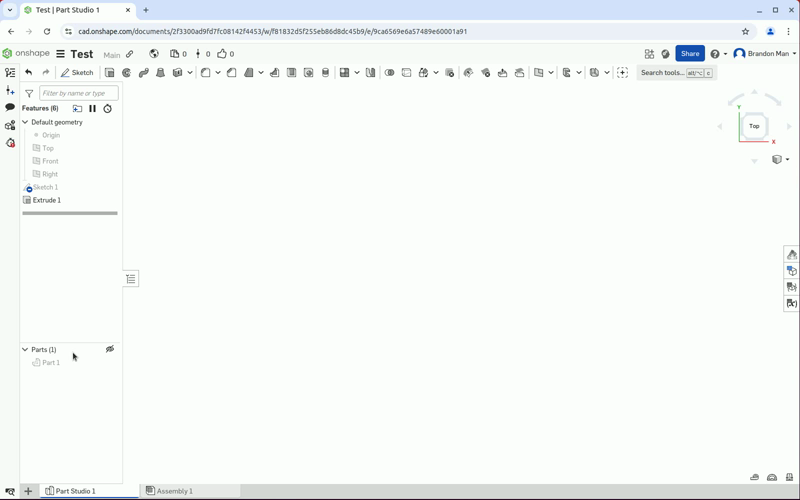
key(shift+s)
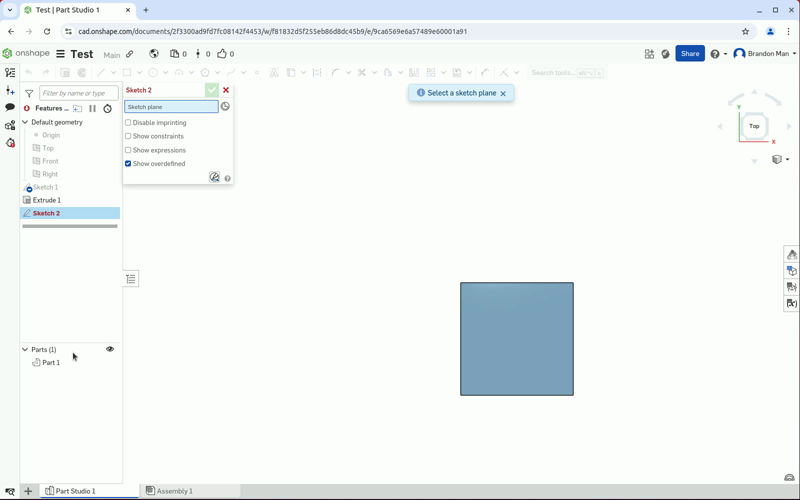
mouse_move(73, 150)
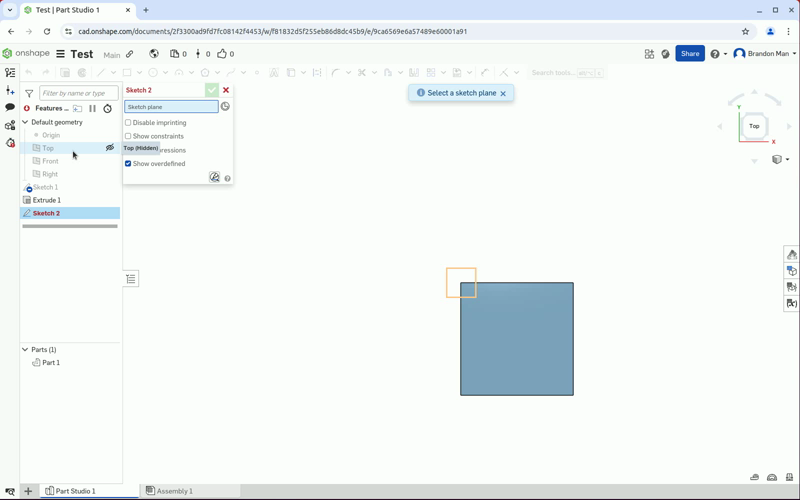
click(73, 150)
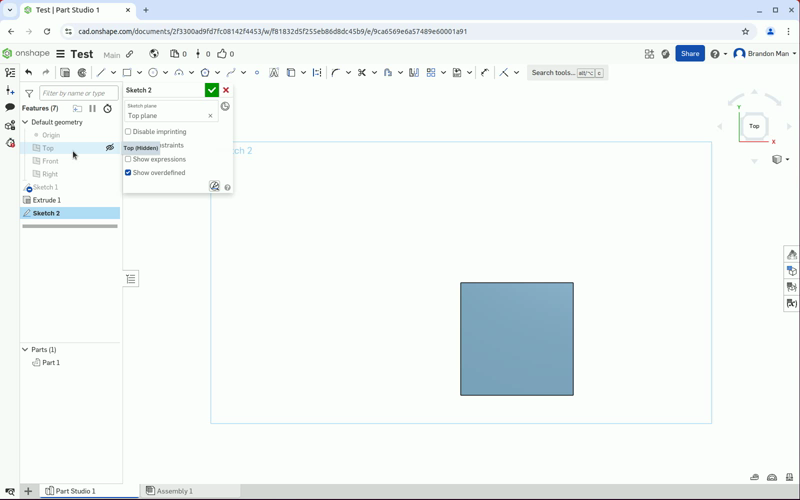
mouse_move(73, 352)
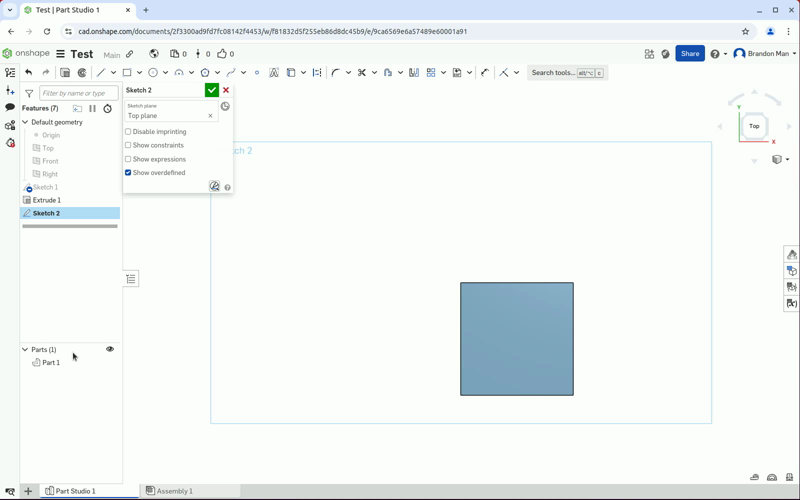
key(y)
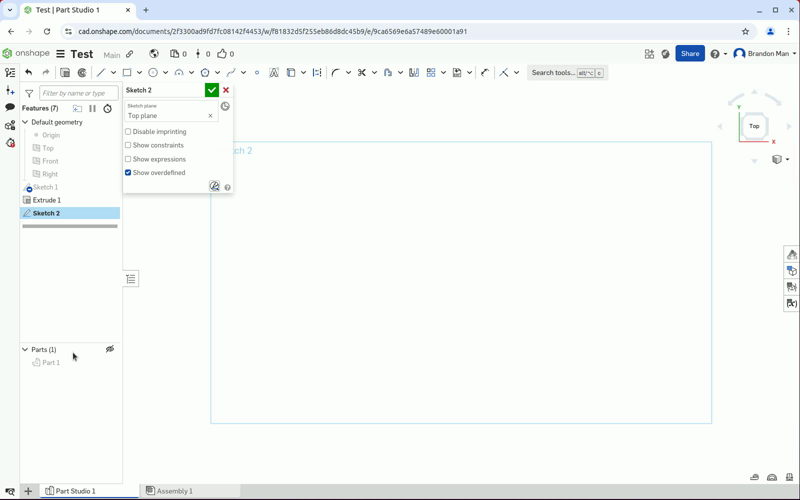
key(c)
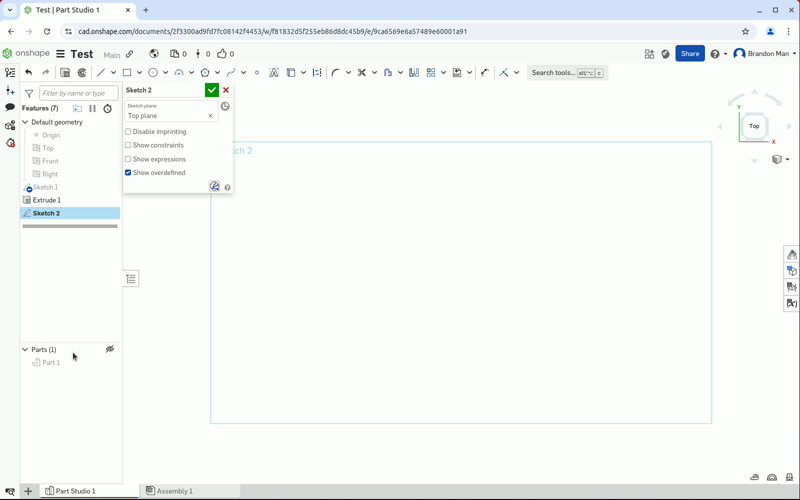
key_down(shift)
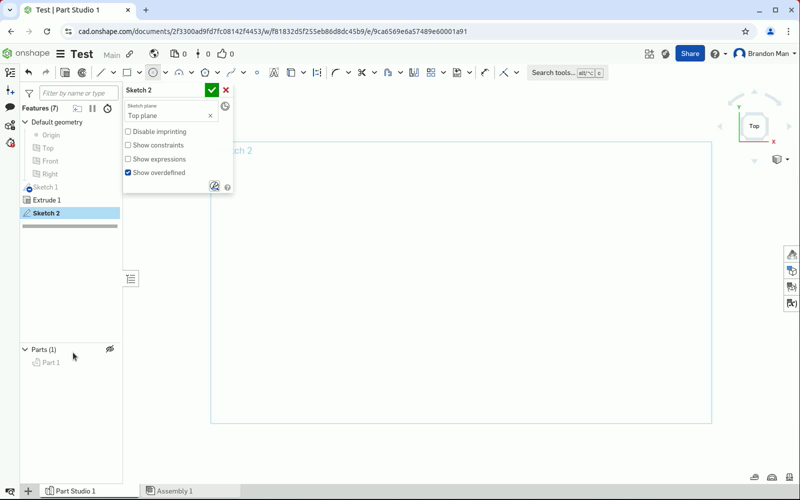
mouse_move(517, 339)
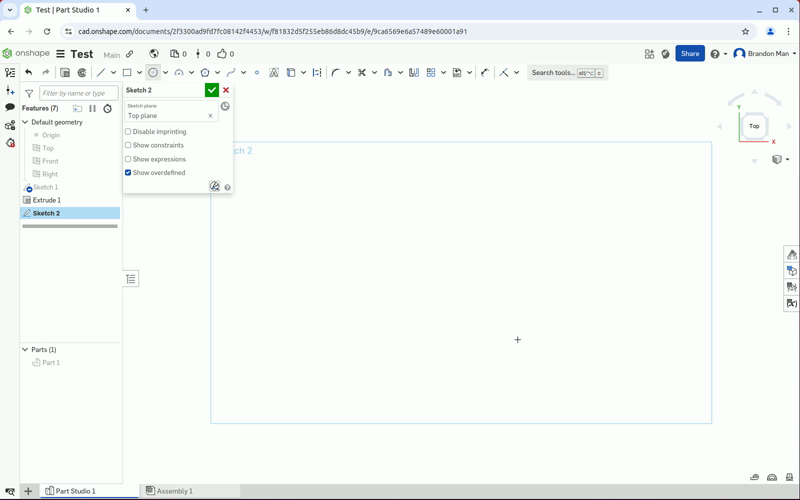
click(517, 339)
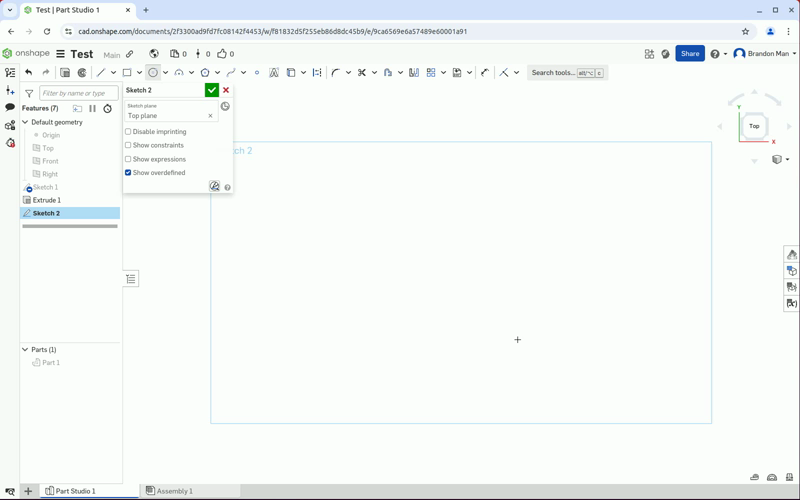
key_up(shift)
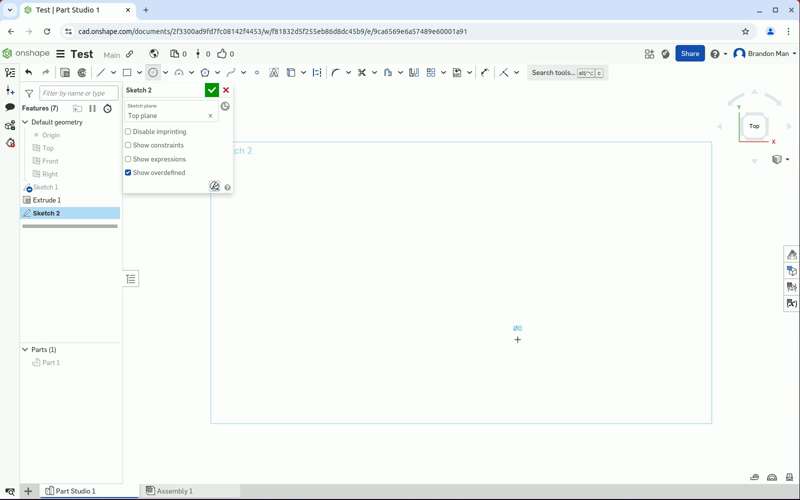
mouse_move(555, 339)
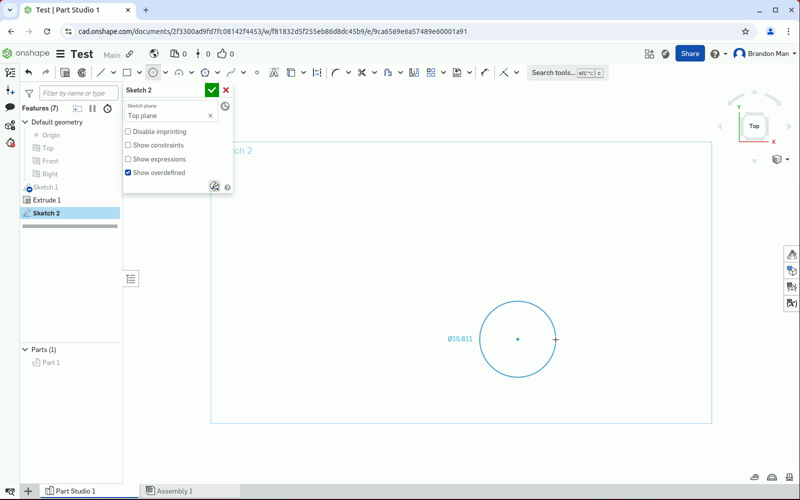
click(555, 339)
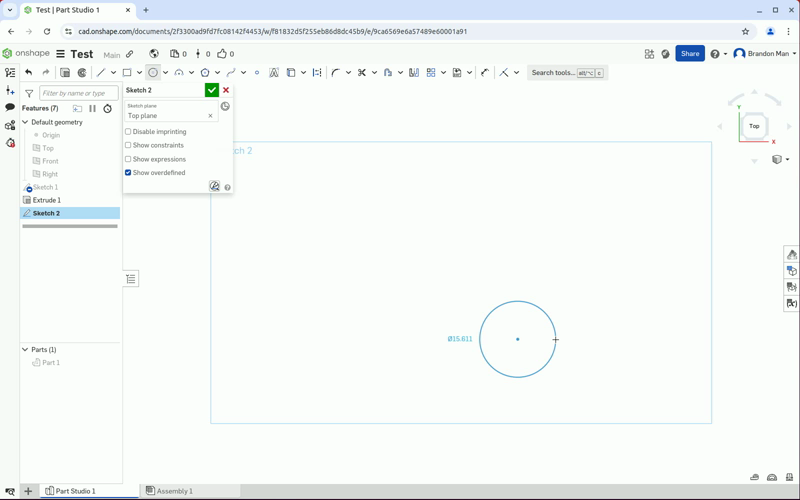
key(esc)
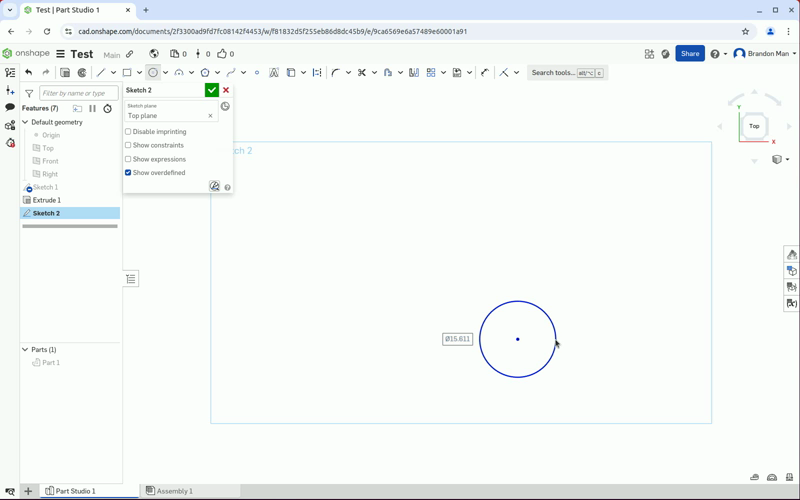
mouse_move(547, 341)
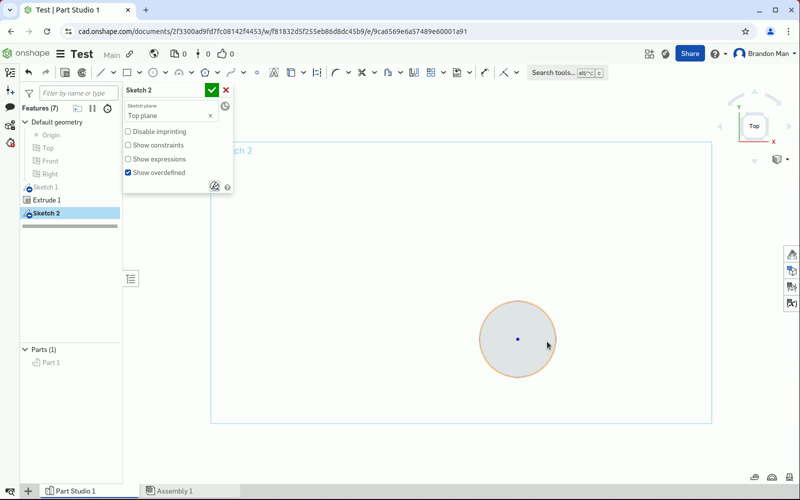
click(547, 341)
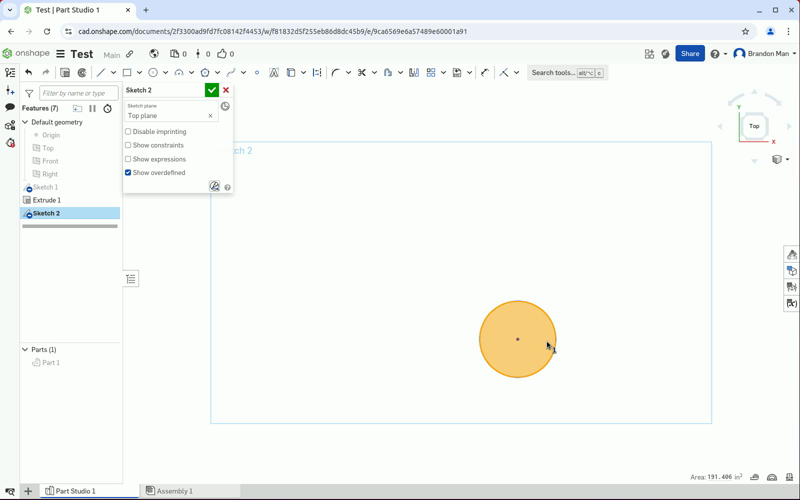
mouse_move(73, 352)
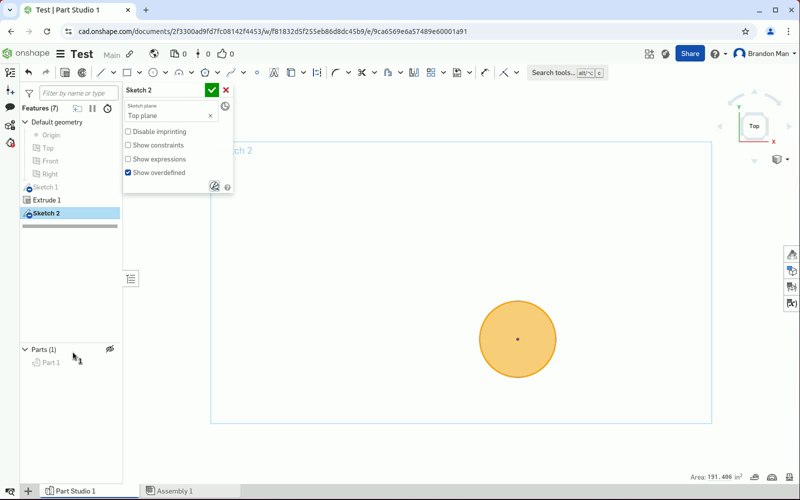
key(shift+y)
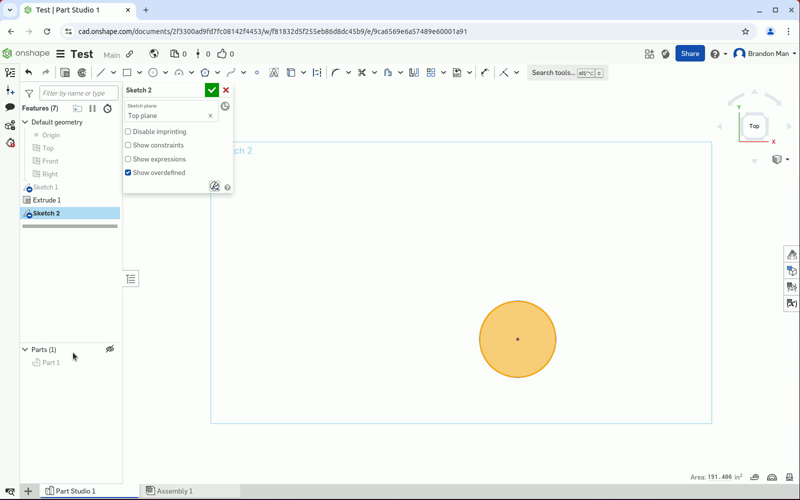
key(shift+e)
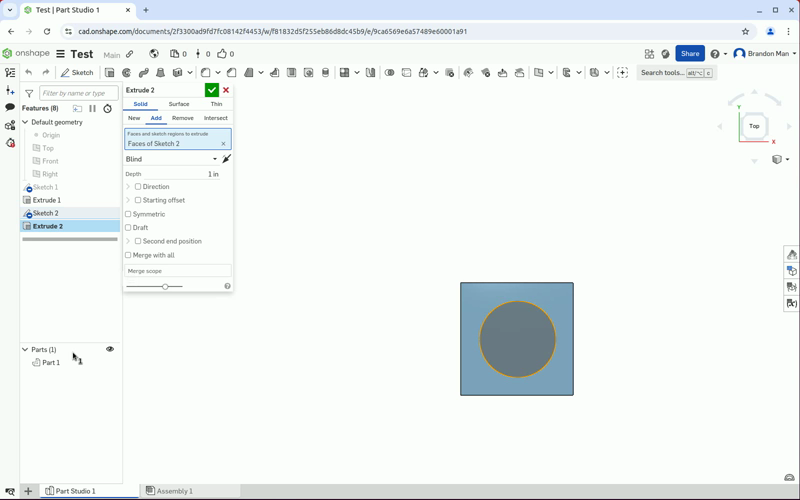
mouse_move(143, 106)
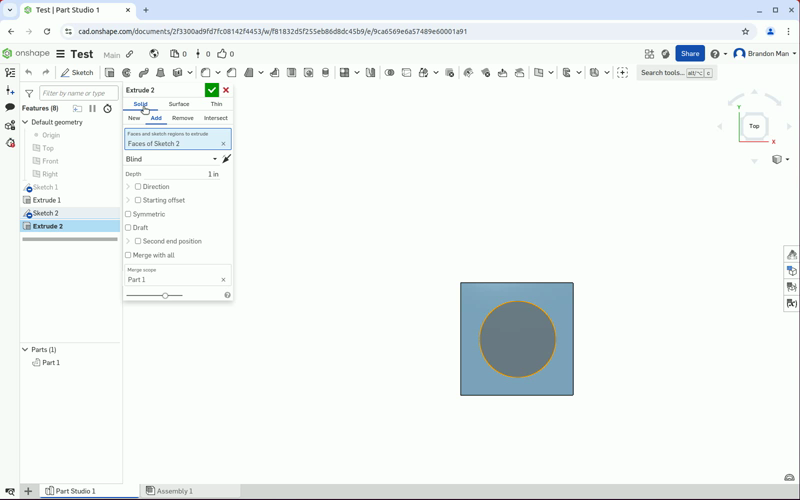
click(143, 106)
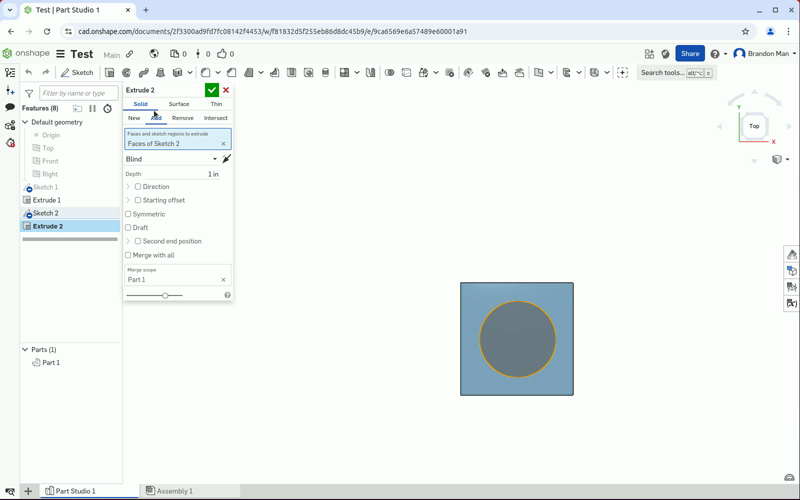
mouse_move(186, 120)
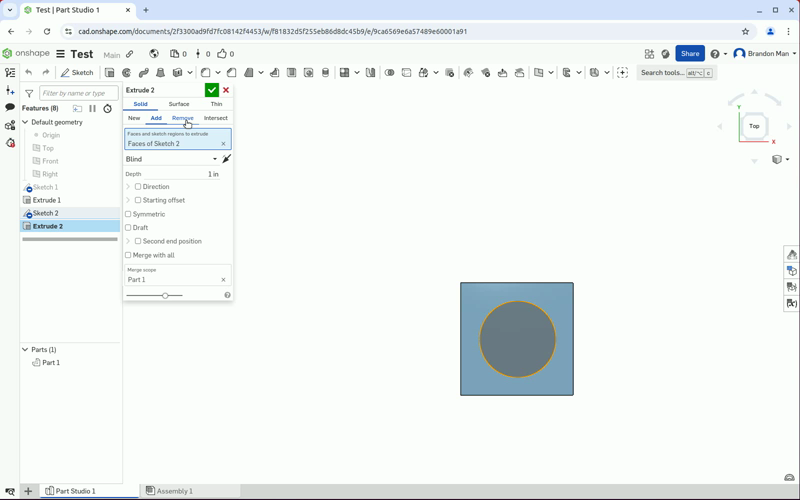
click(186, 120)
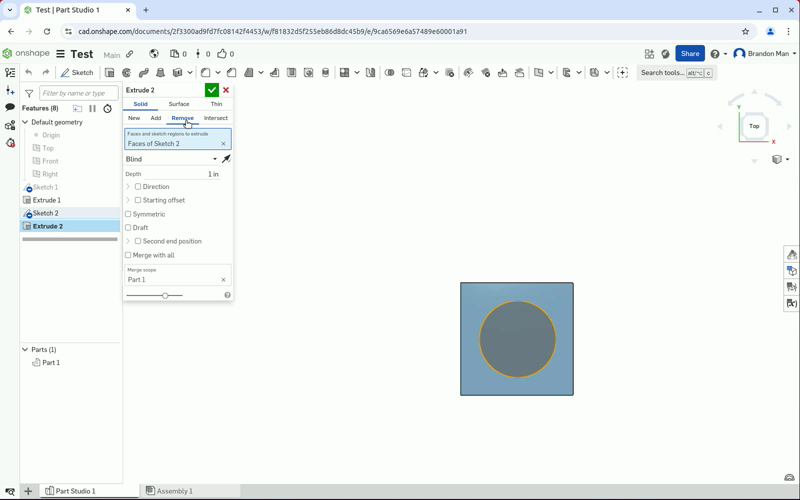
key(tab, 4)
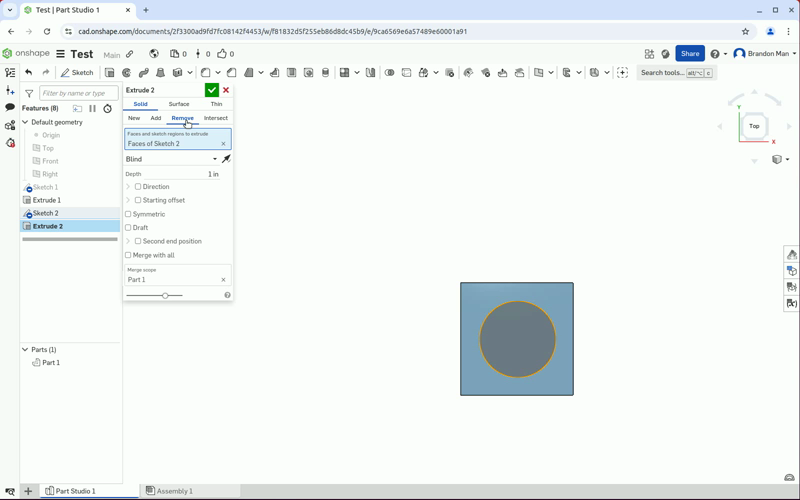
text(30.811)
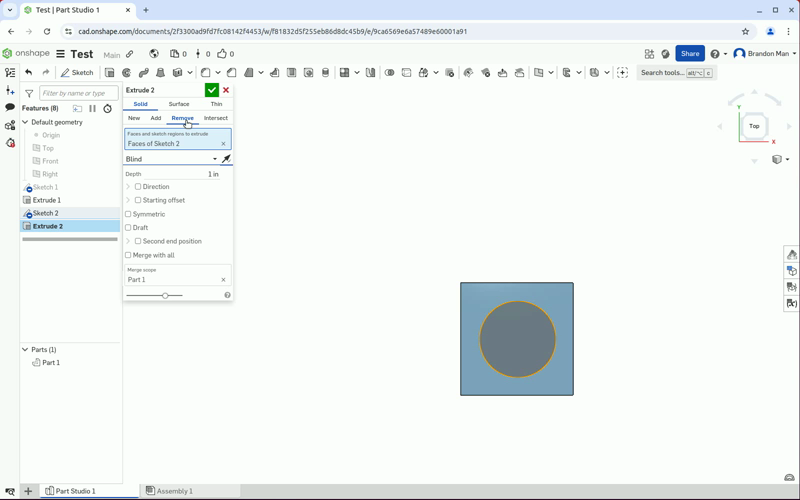
key(tab, 6)
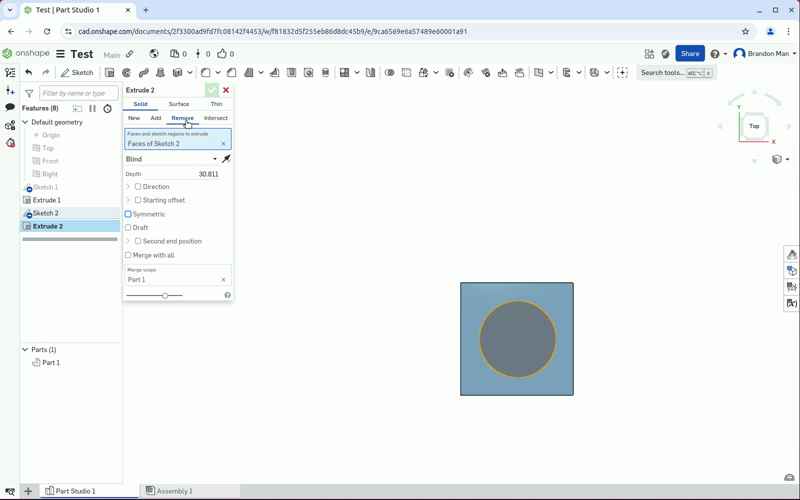
key(space)
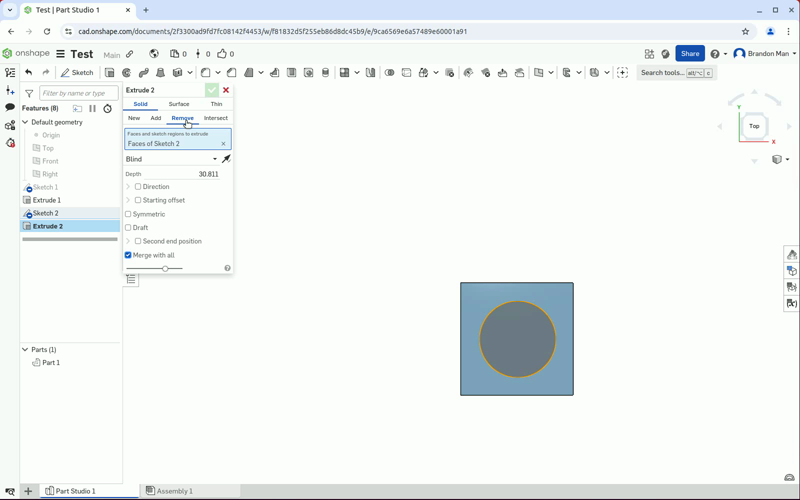
key(enter)
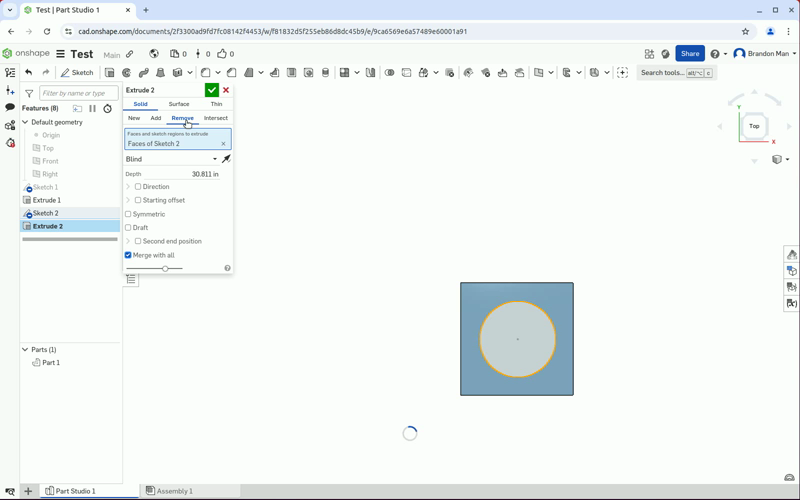
key(shift+h)
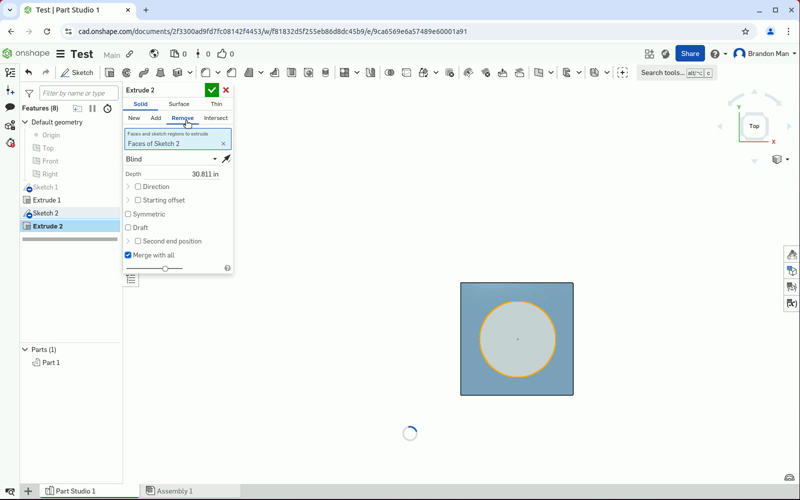
key(shift+h)
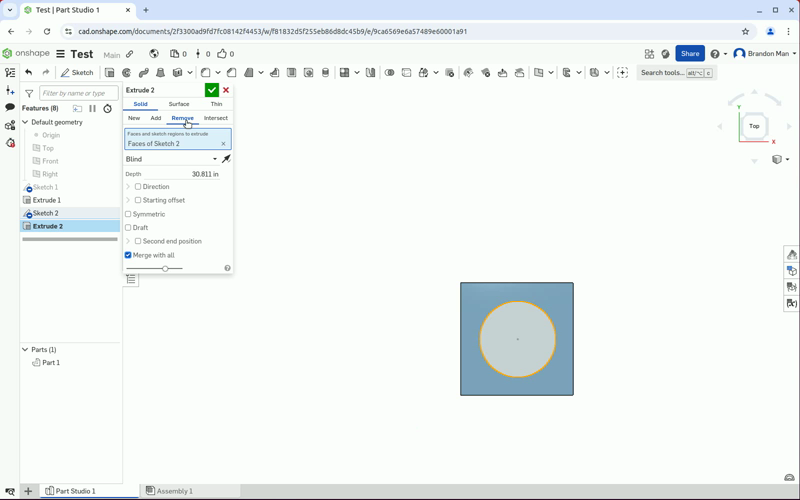
key(shift+7)
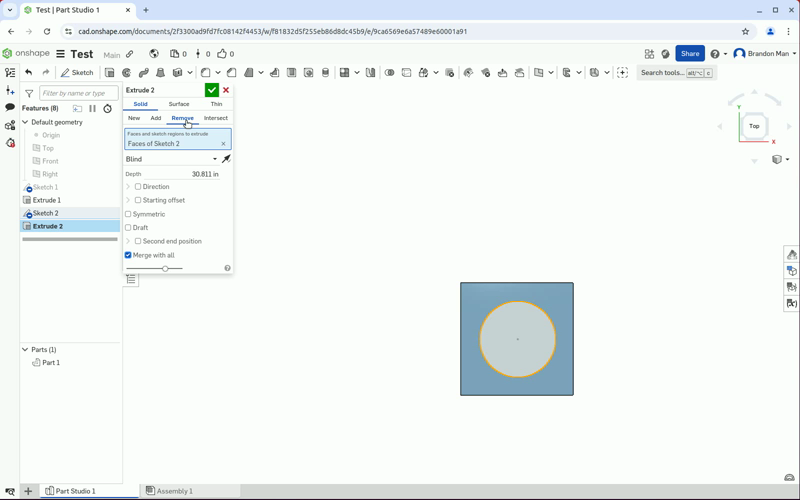
key(up, 3)
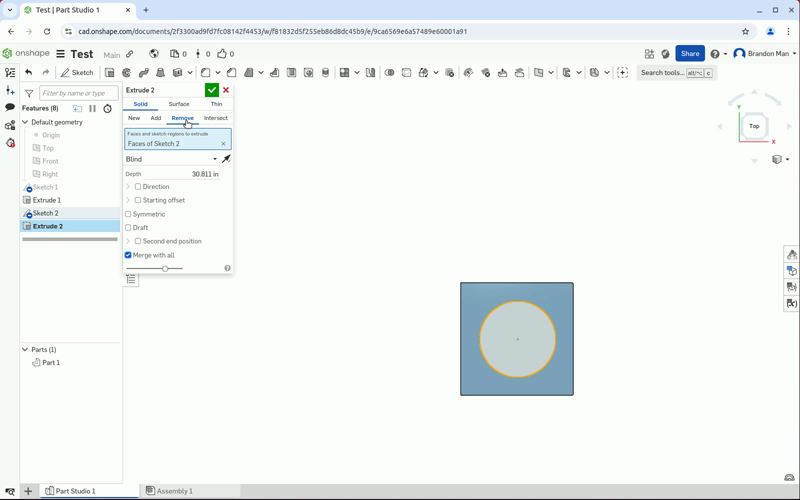
key(left, 3)
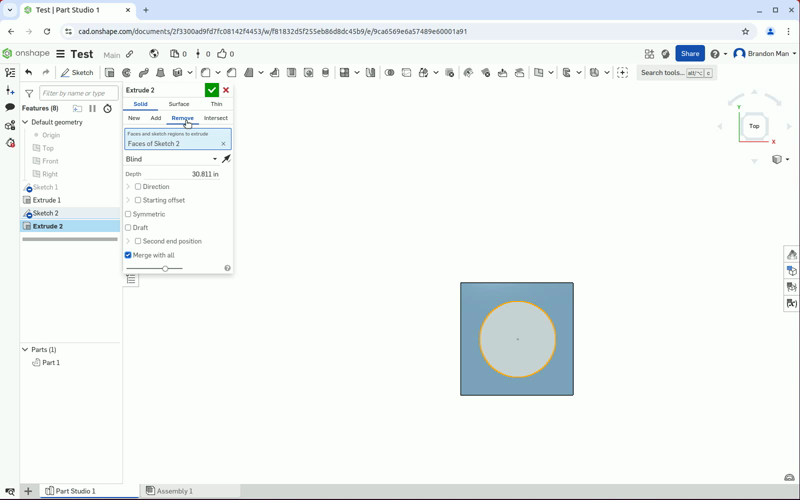
key(right, 3)
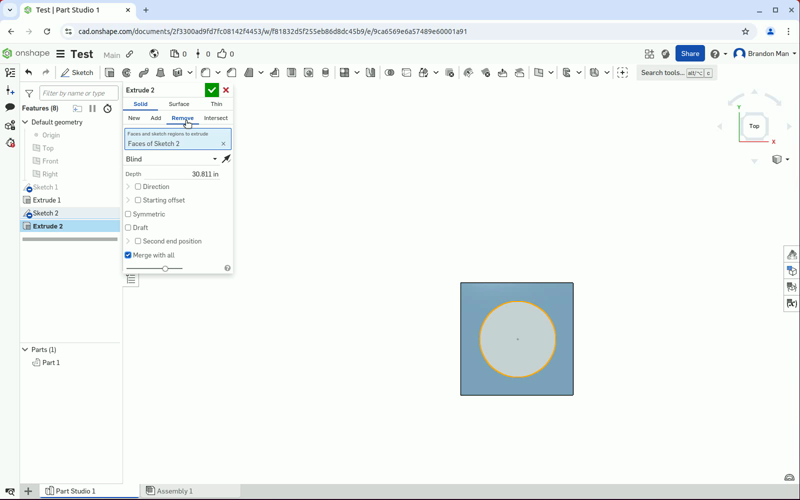
key(down, 3)
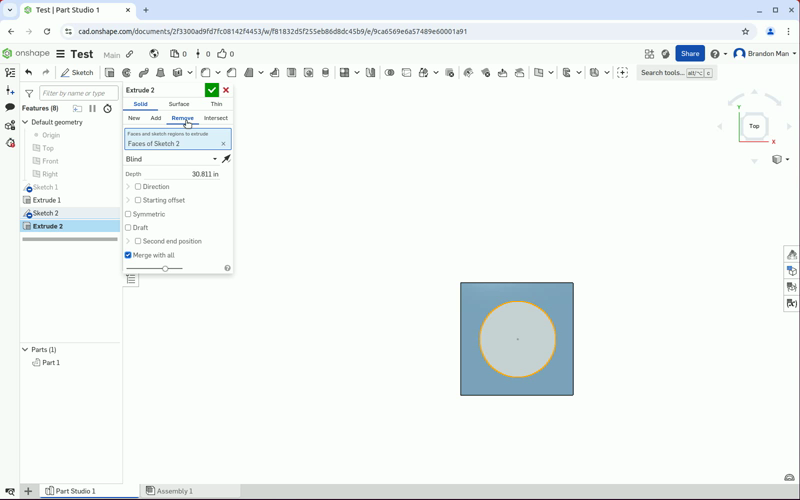
mouse_move(73, 189)
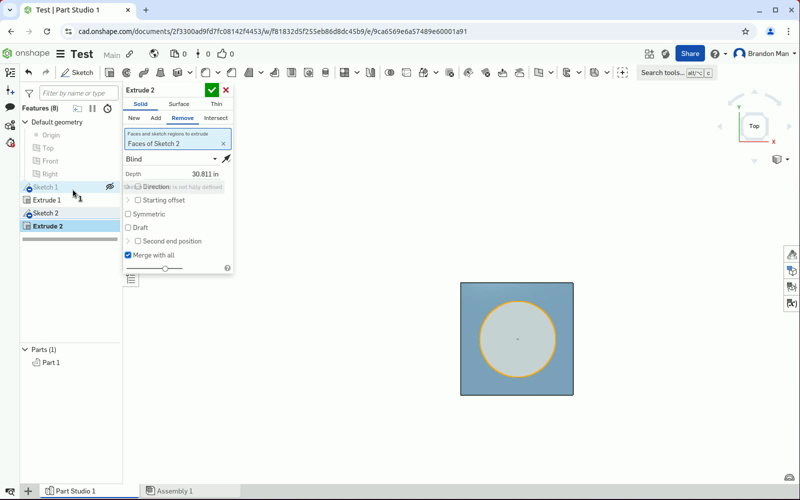
click(73, 189)